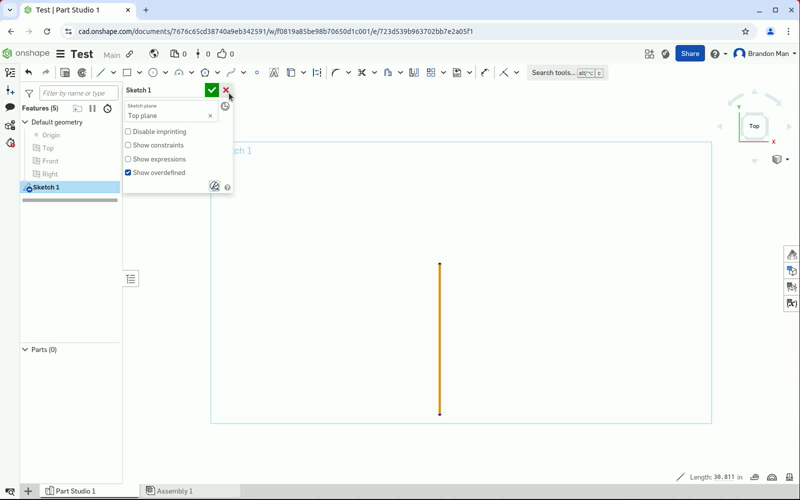
key(shift+h)
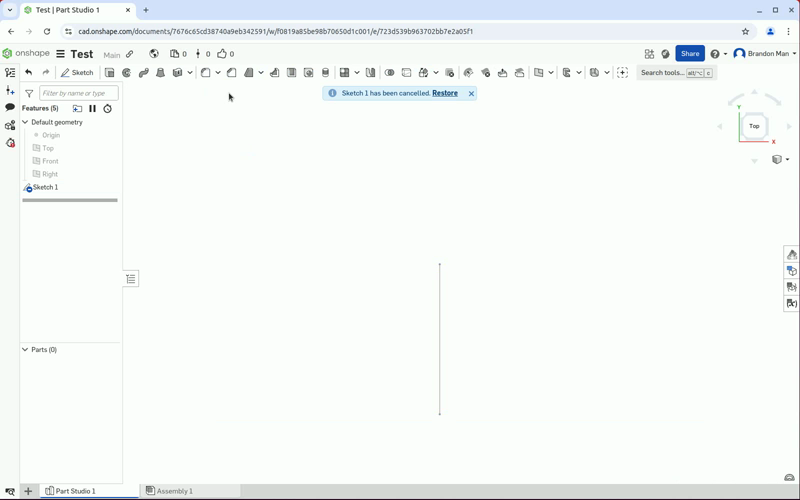
key(shift+s)
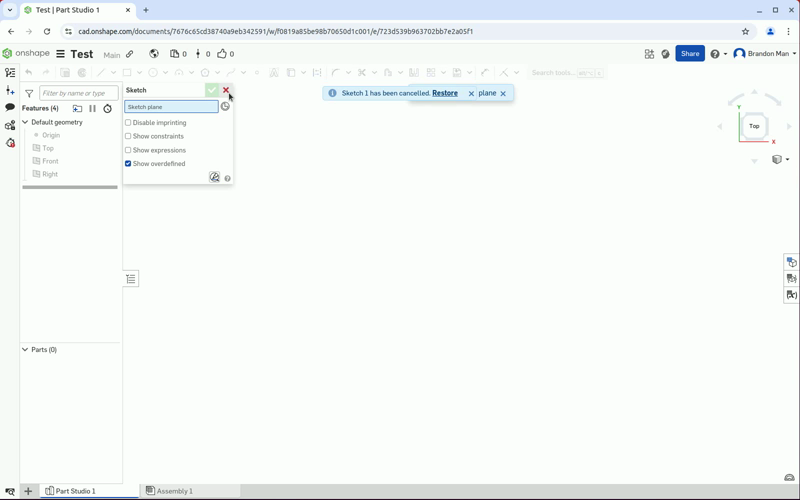
mouse_move(73, 150)
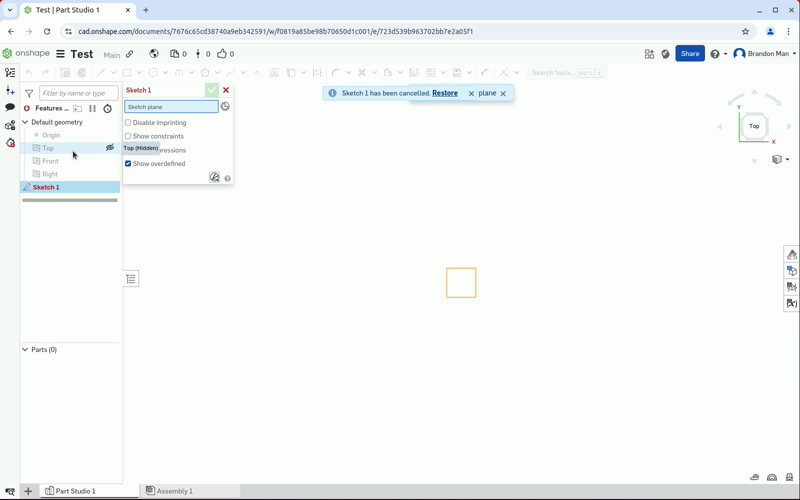
click(73, 150)
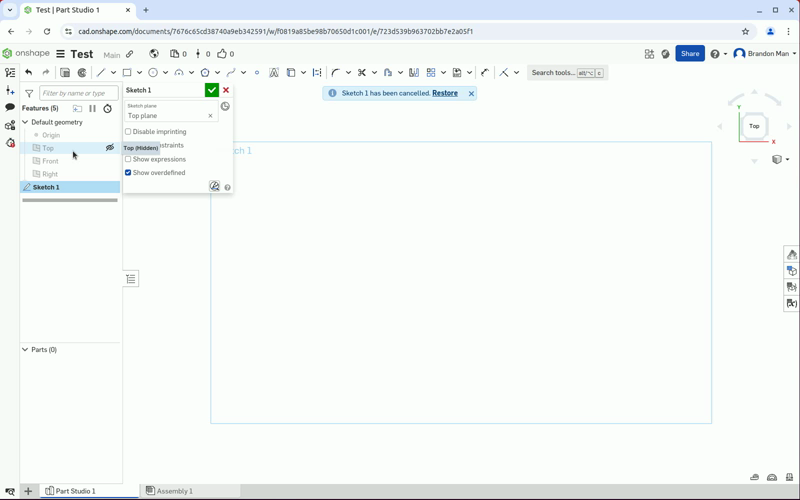
mouse_move(73, 352)
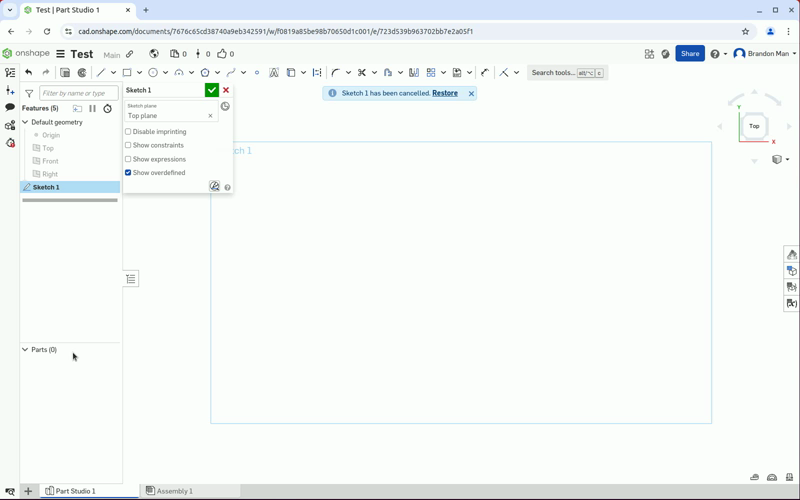
key(y)
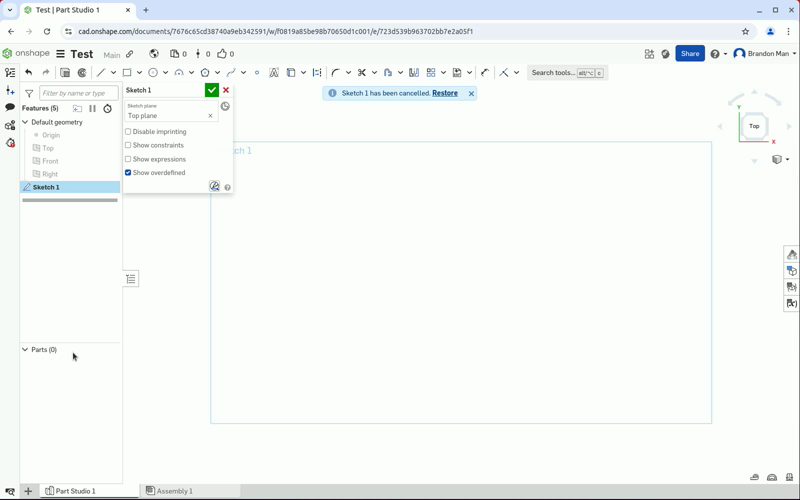
key(l)
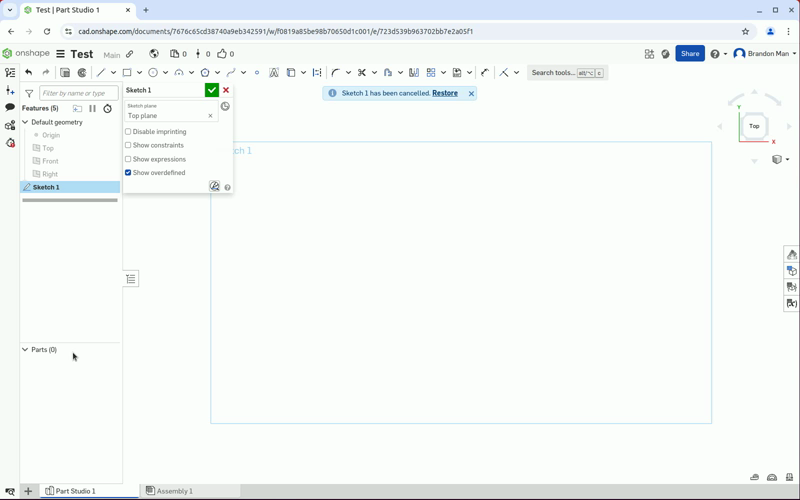
key_down(shift)
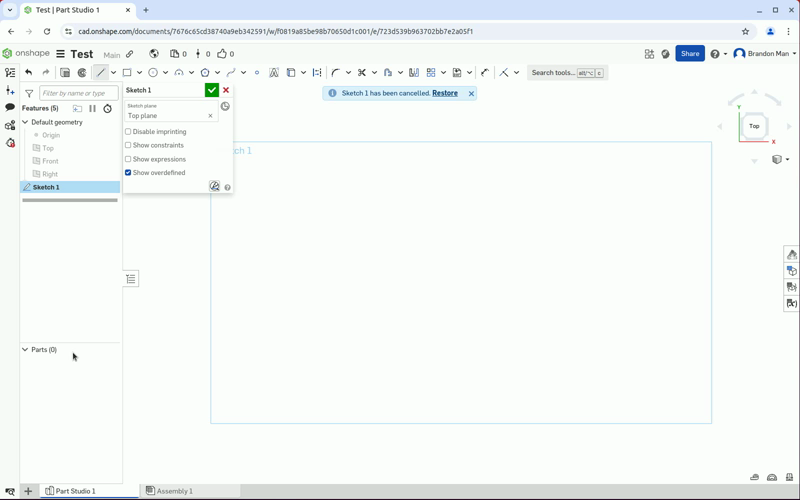
mouse_move(405, 282)
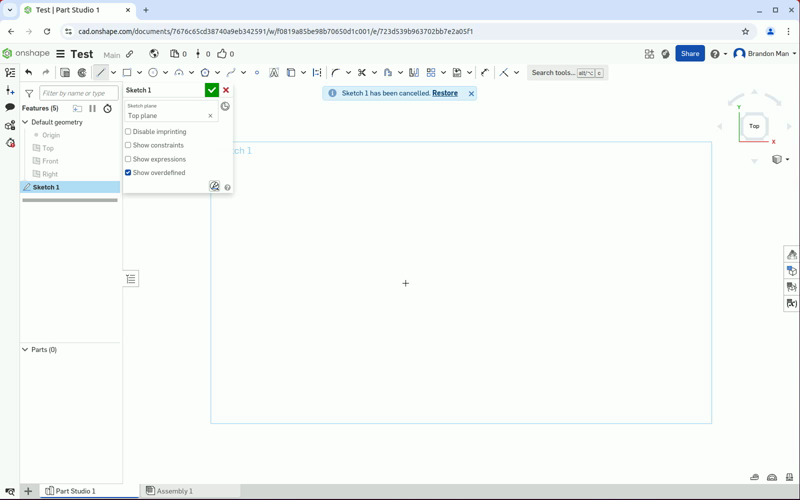
click(405, 282)
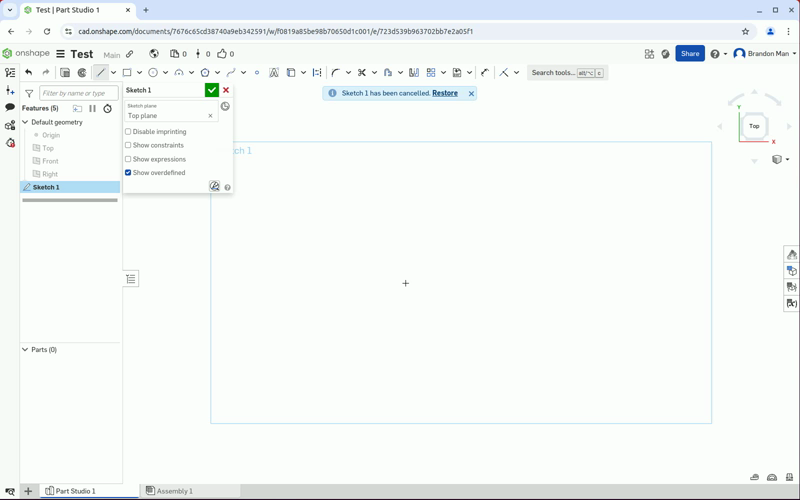
key_up(shift)
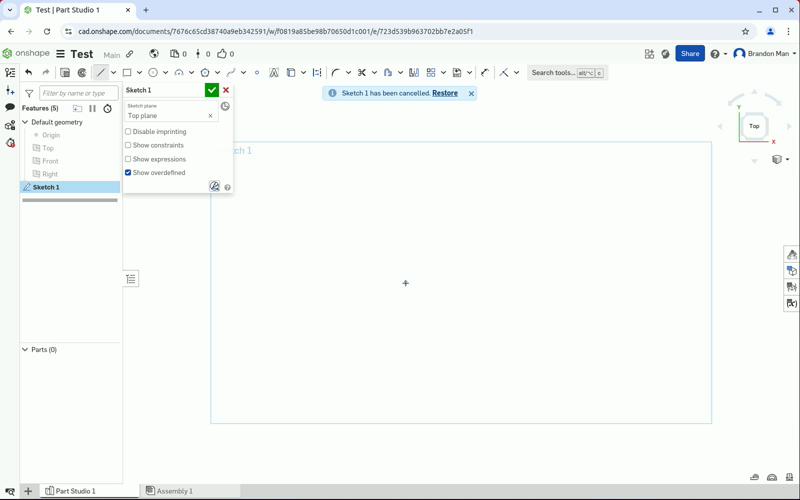
key_down(shift)
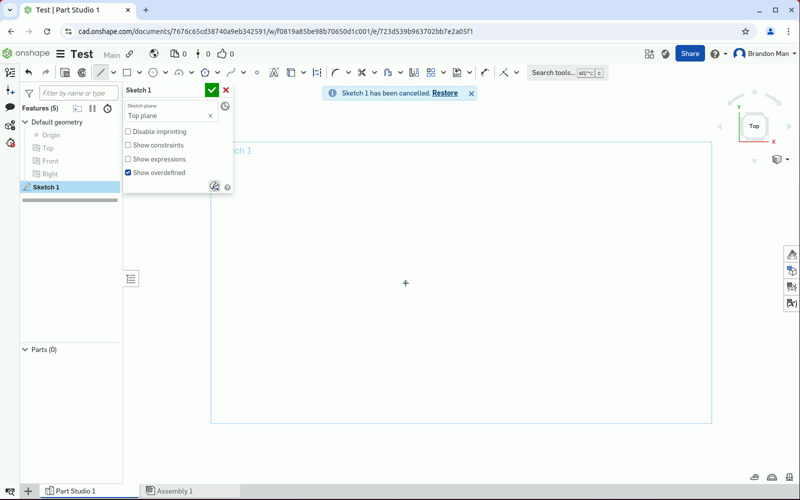
mouse_move(518, 282)
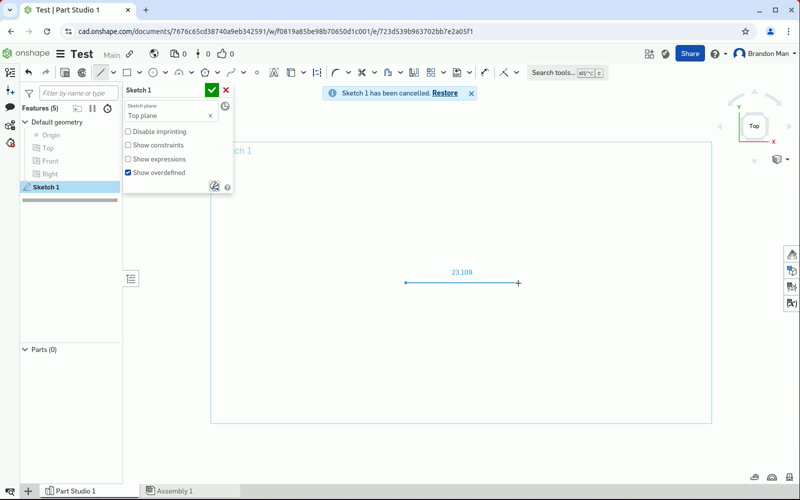
click(518, 282)
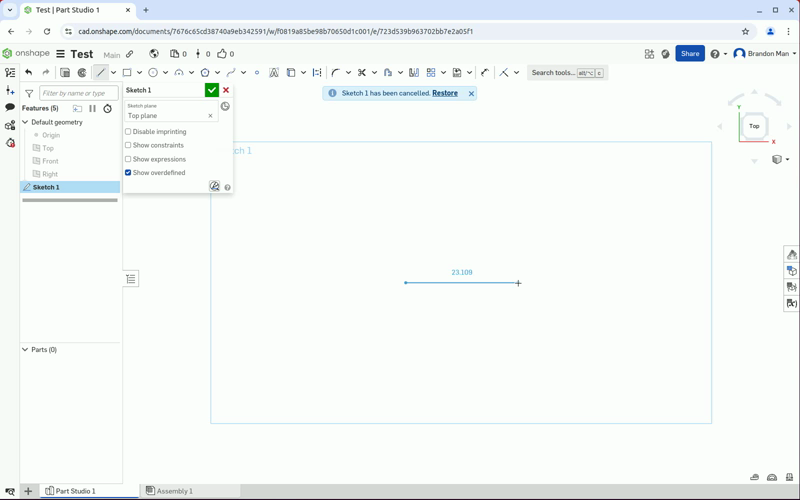
key_up(shift)
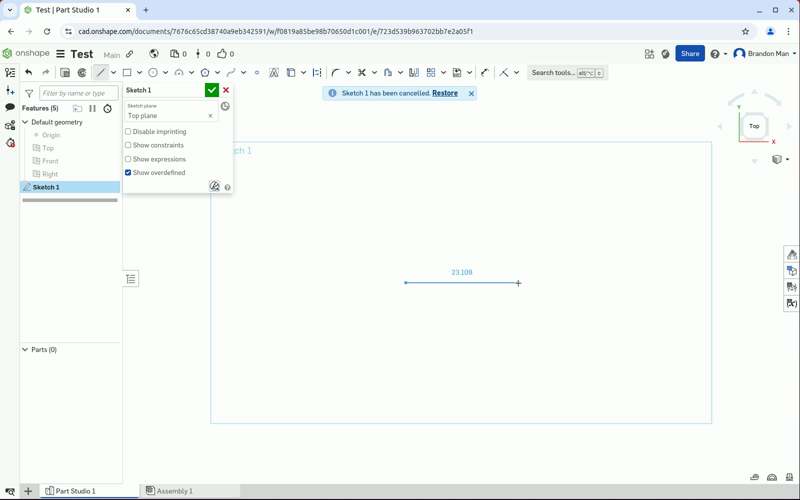
key_down(shift)
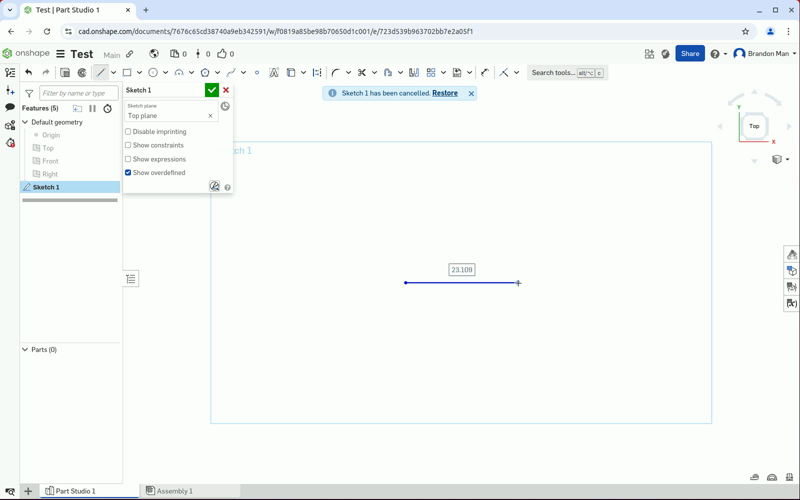
mouse_move(518, 170)
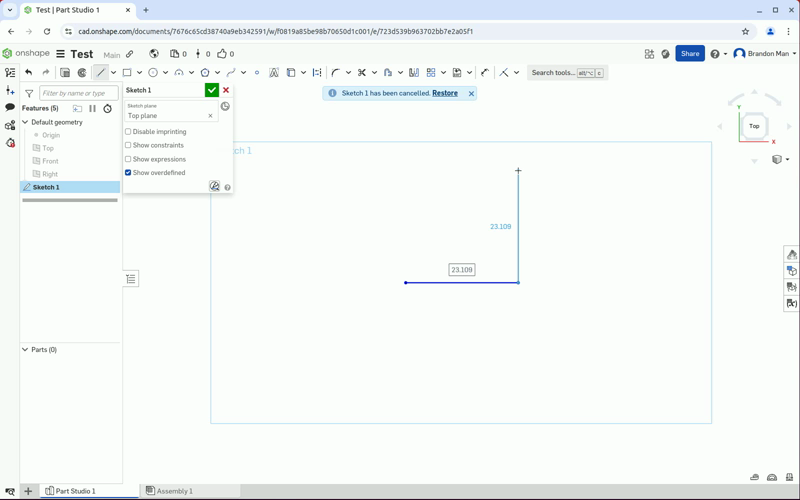
click(518, 170)
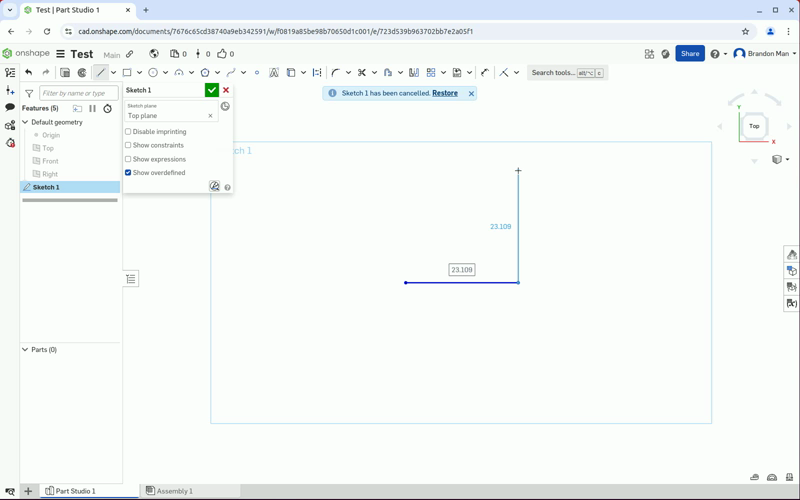
key_up(shift)
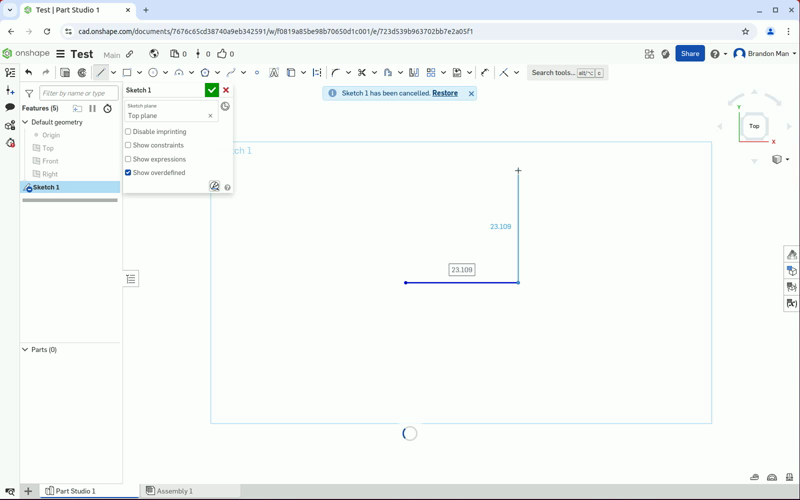
key_down(shift)
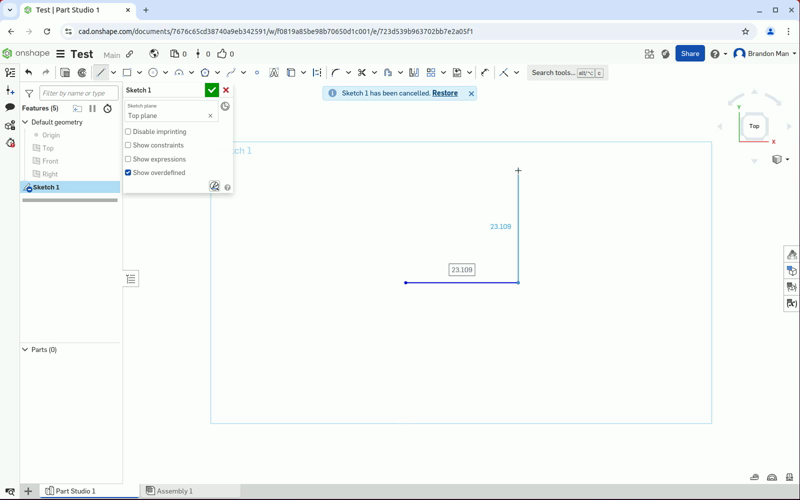
mouse_move(548, 170)
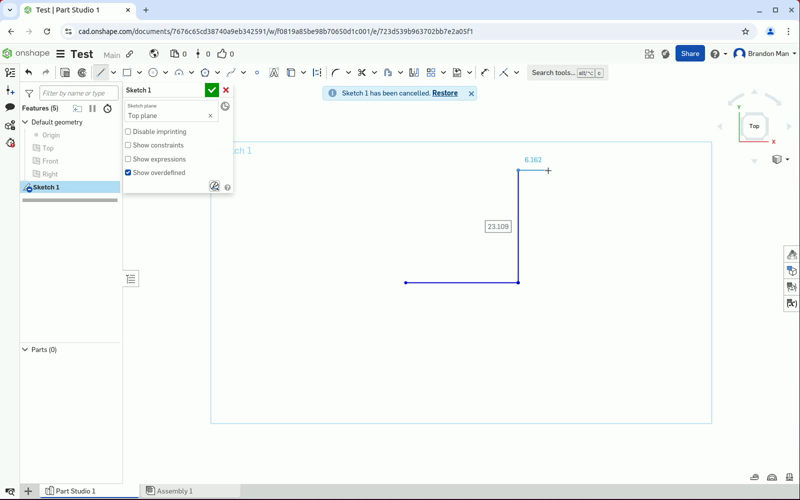
mouse_move(504, 170)
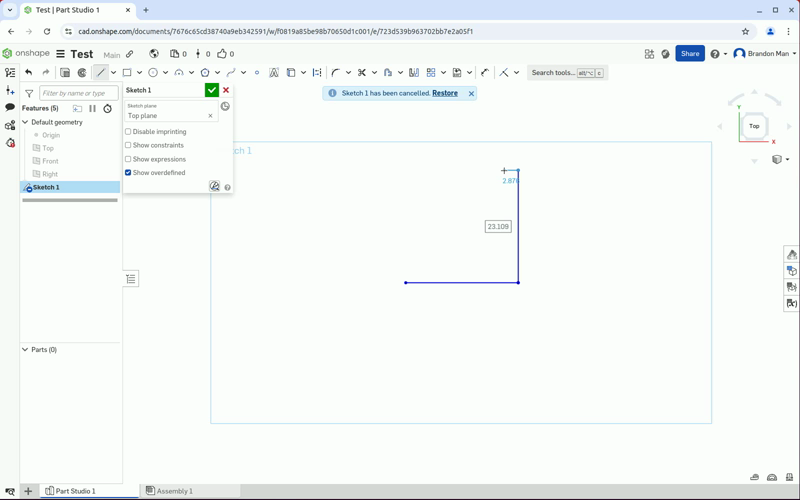
click(504, 170)
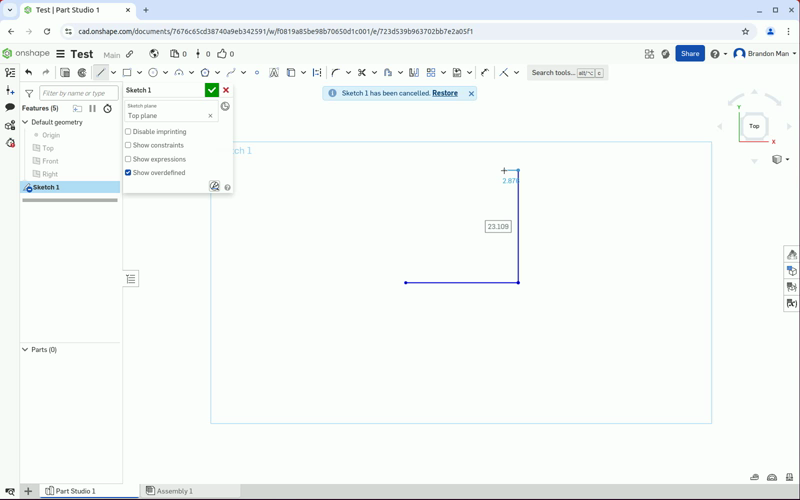
key_up(shift)
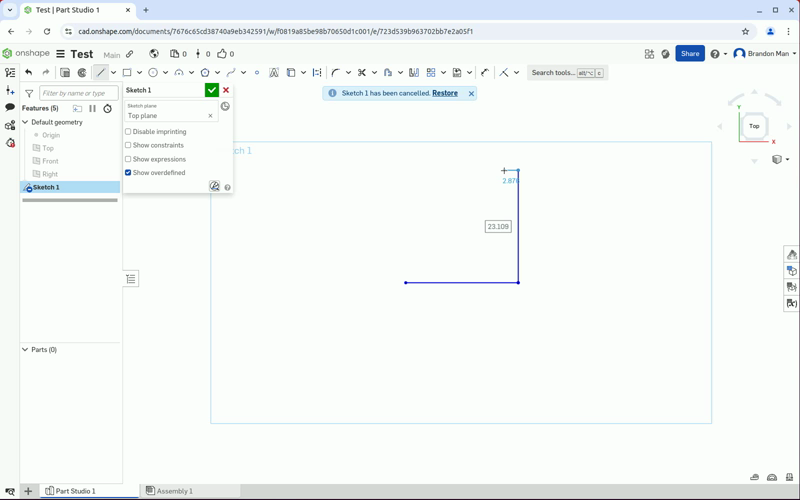
key_down(shift)
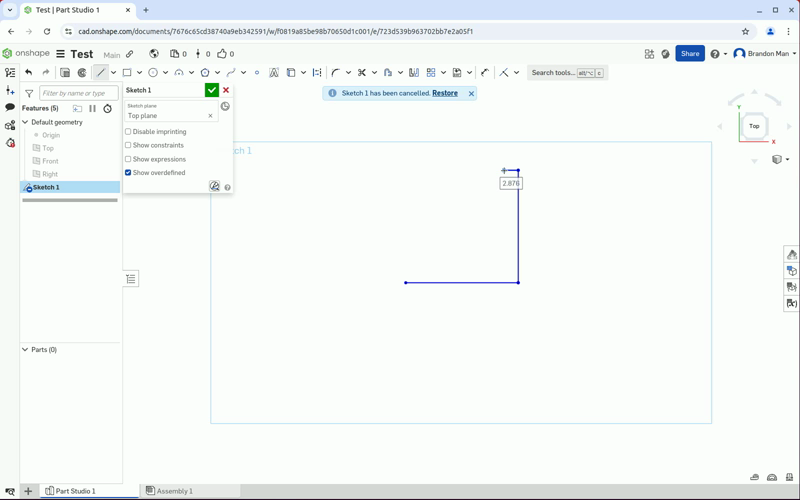
mouse_move(504, 260)
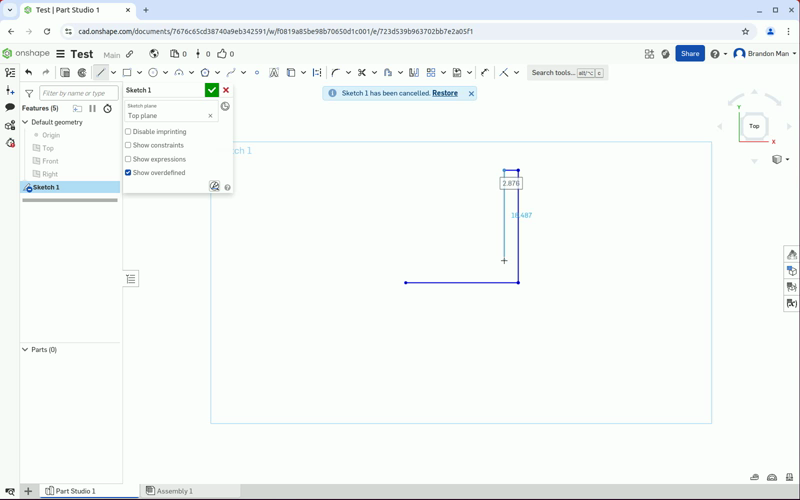
click(504, 260)
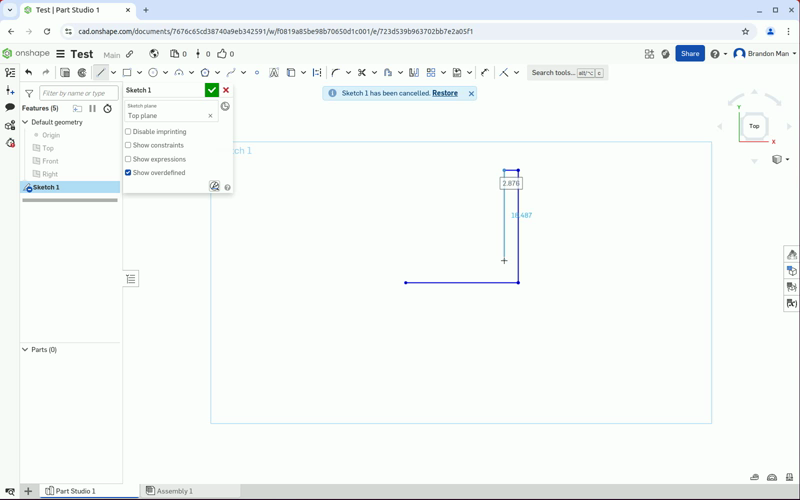
key_up(shift)
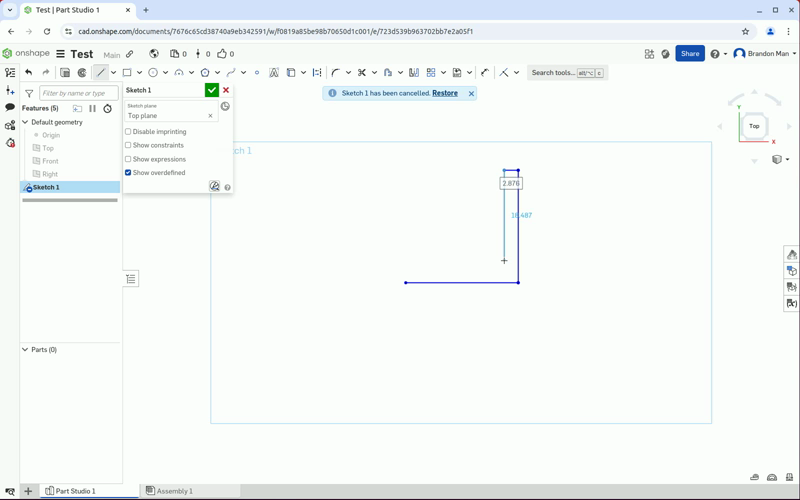
key_down(shift)
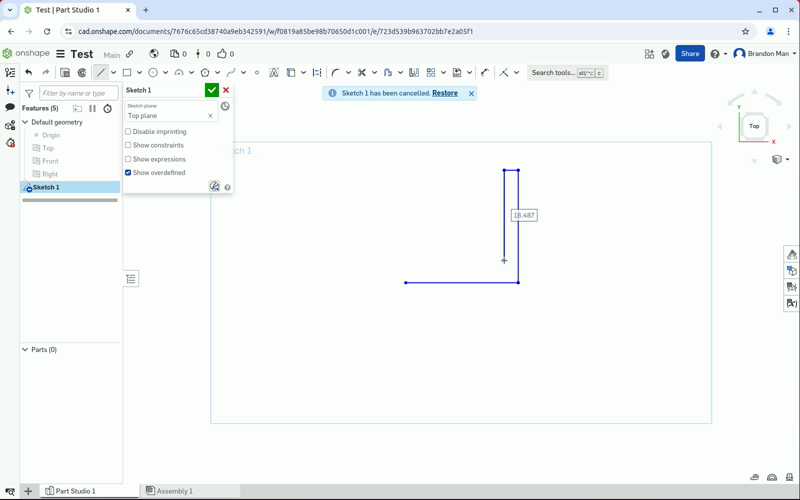
mouse_move(419, 260)
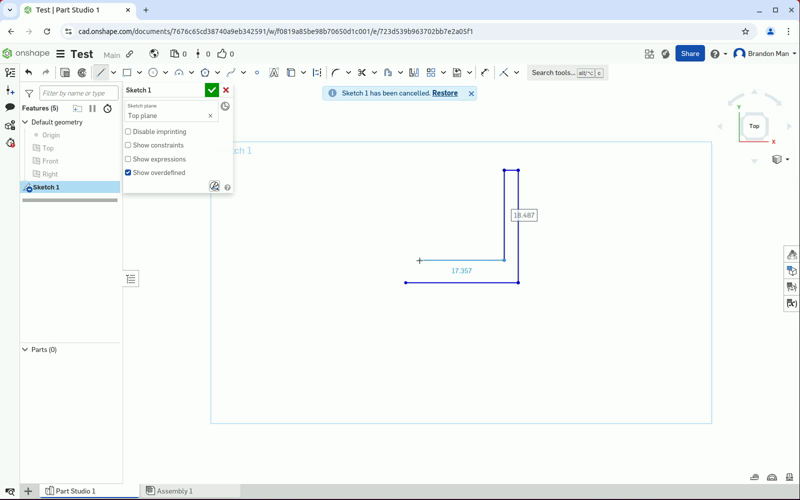
click(419, 260)
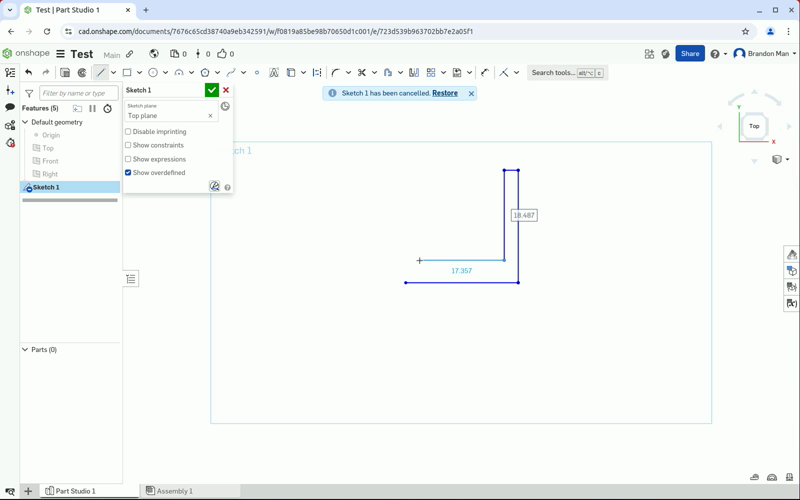
key_up(shift)
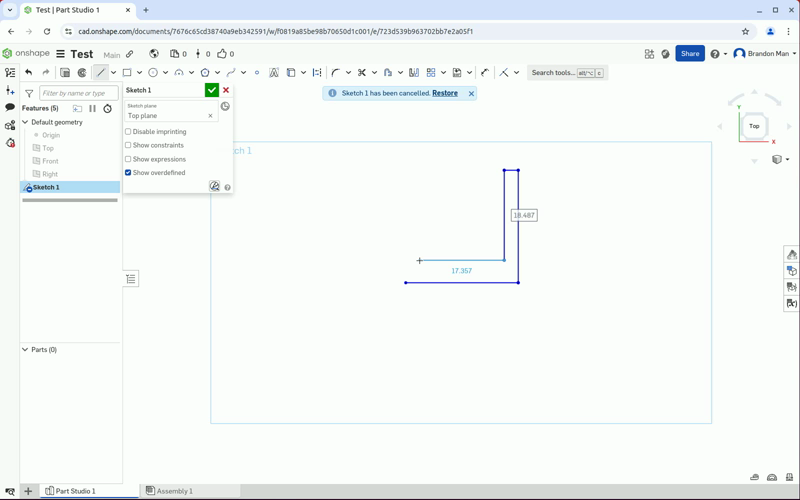
key_down(shift)
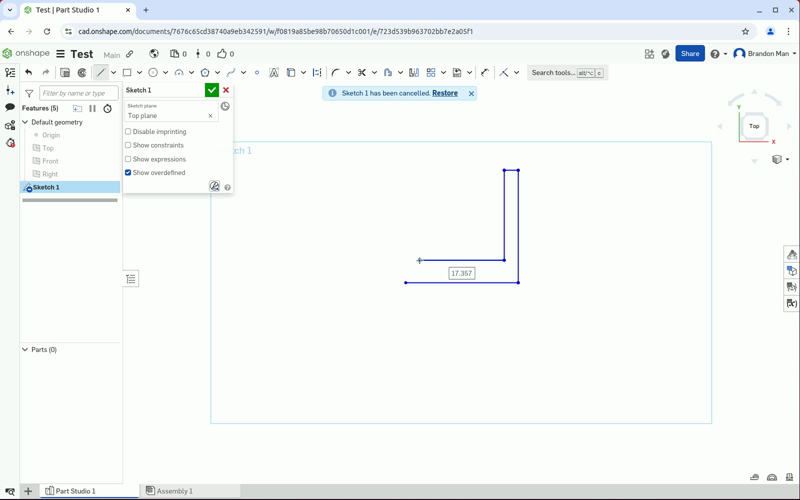
mouse_move(419, 170)
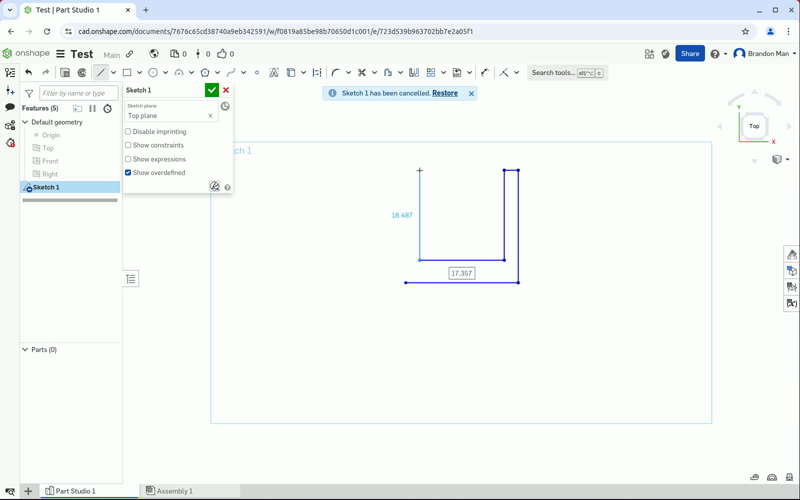
click(419, 170)
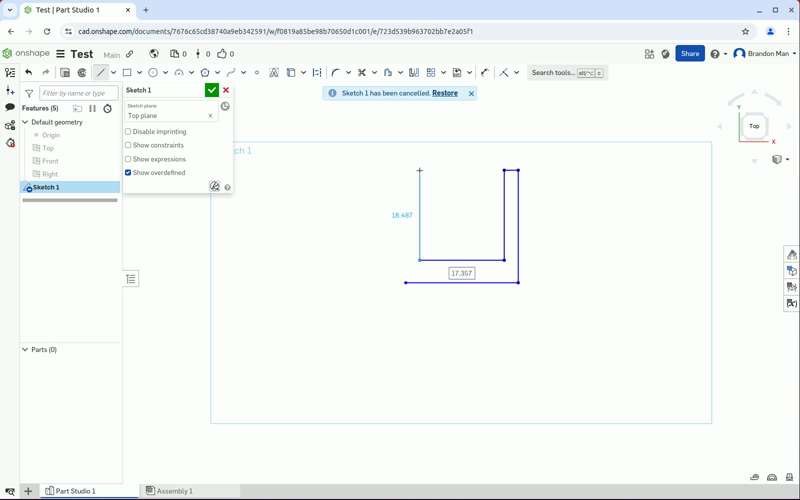
key_up(shift)
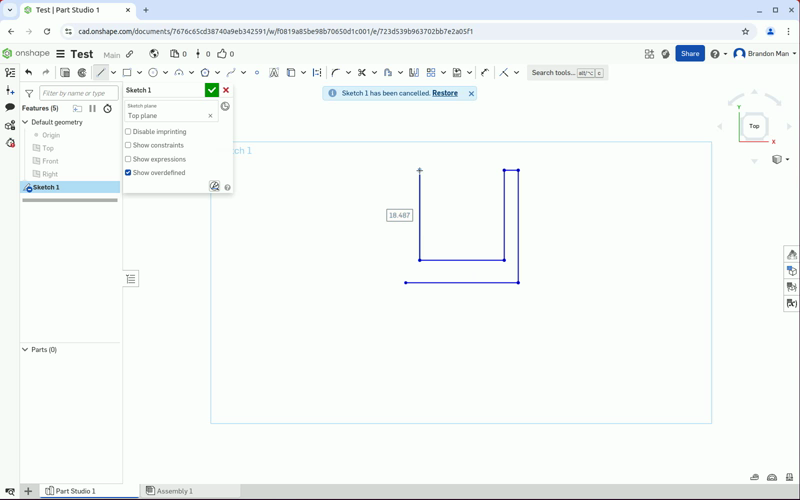
key_down(shift)
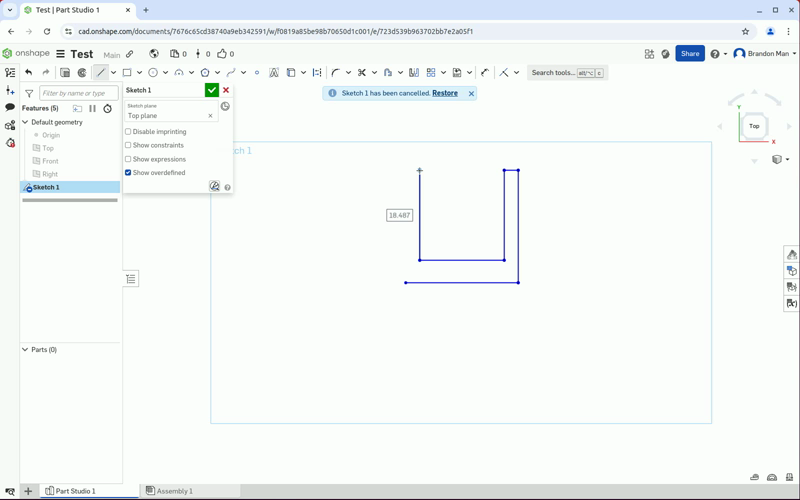
mouse_move(450, 170)
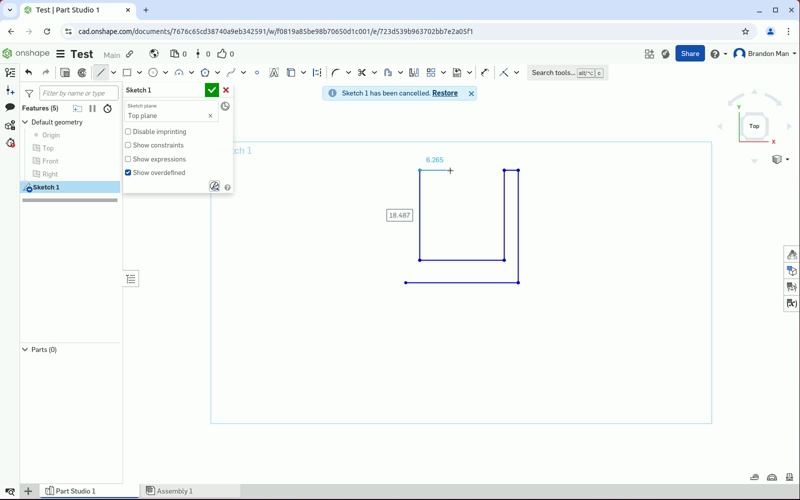
mouse_move(405, 170)
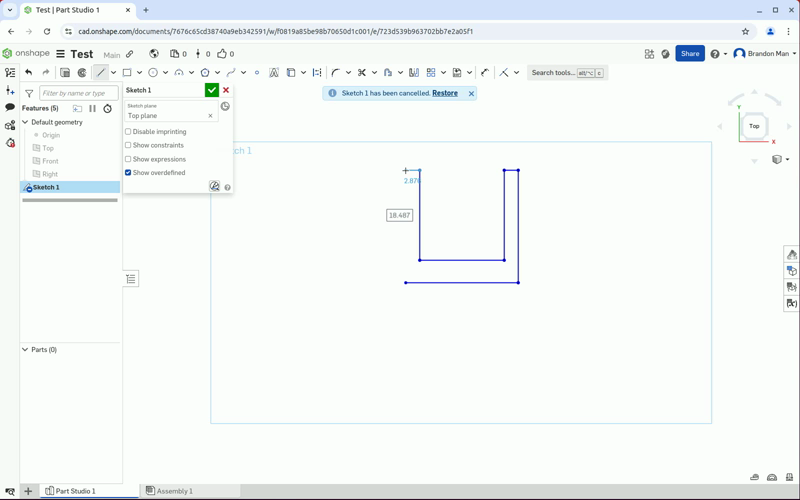
click(405, 170)
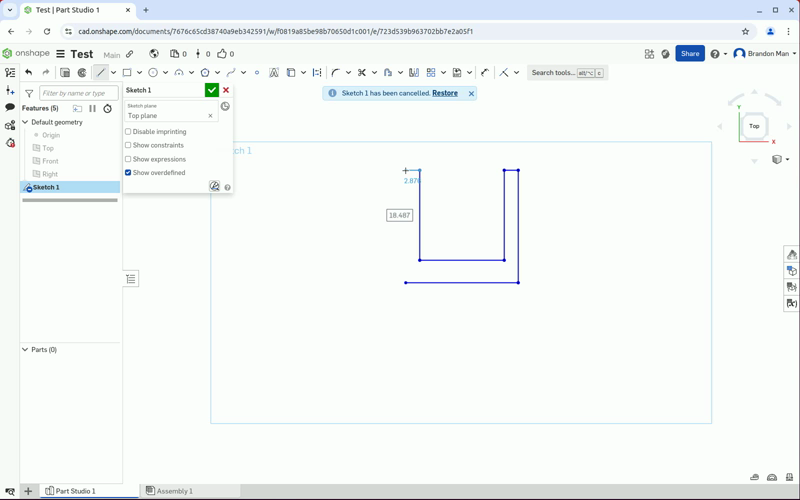
key_up(shift)
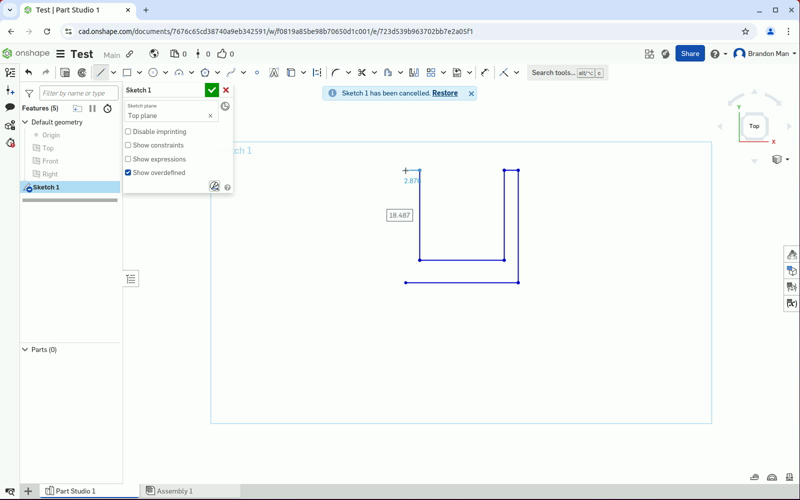
key_down(shift)
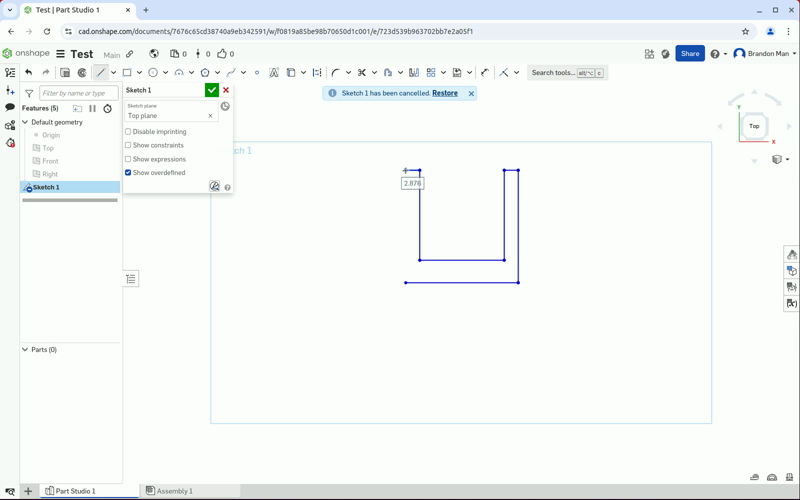
mouse_move(405, 282)
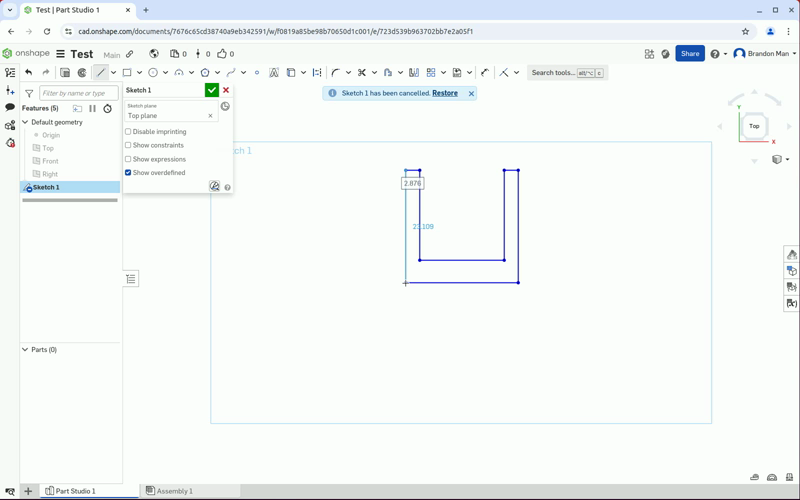
key_up(shift)
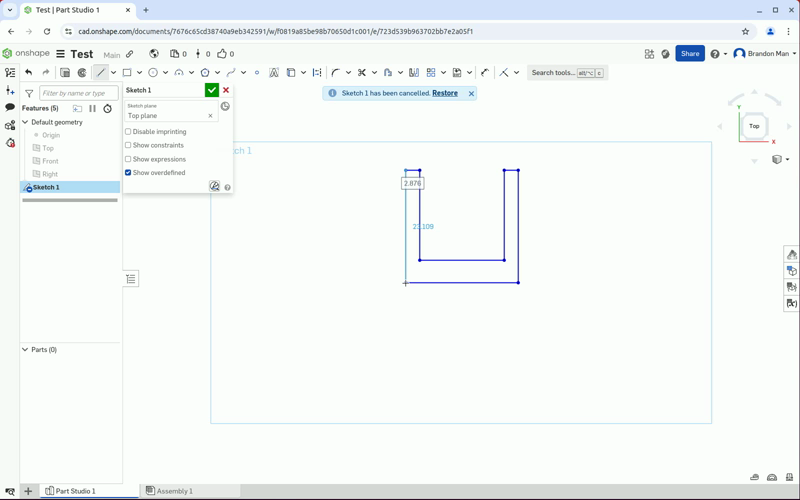
click(405, 282)
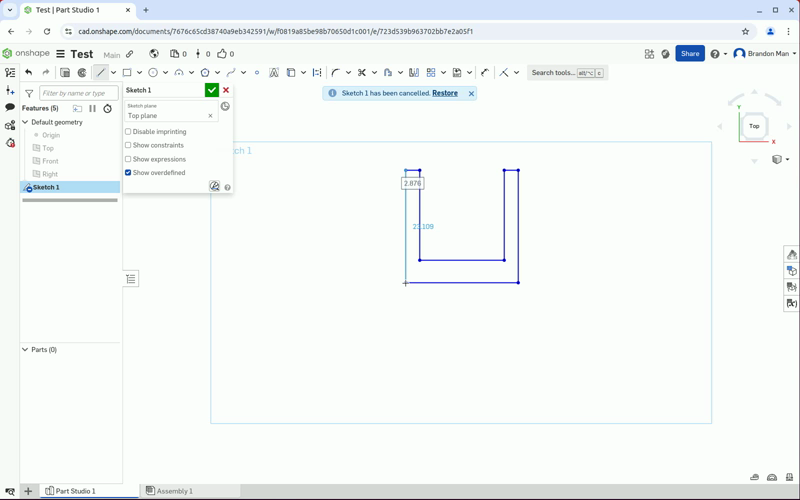
key(esc)
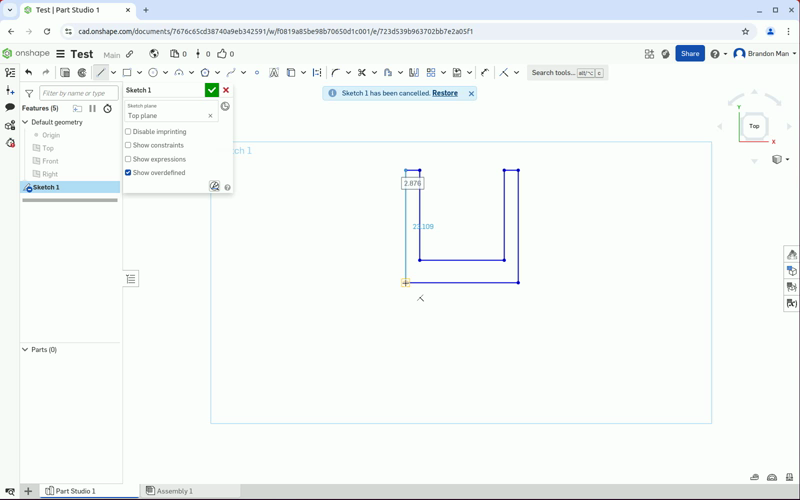
mouse_move(414, 227)
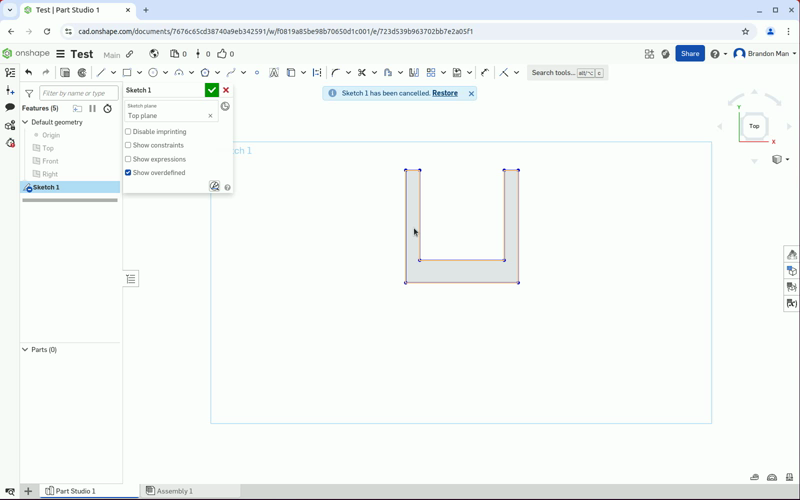
click(414, 227)
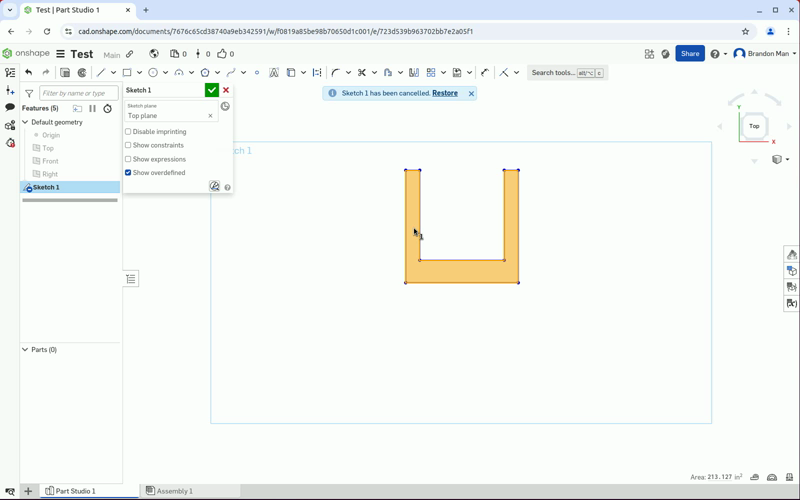
mouse_move(73, 352)
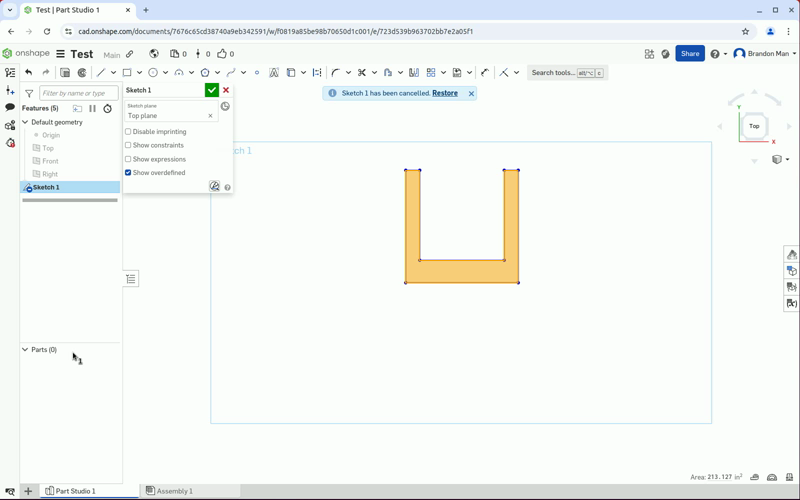
key(shift+y)
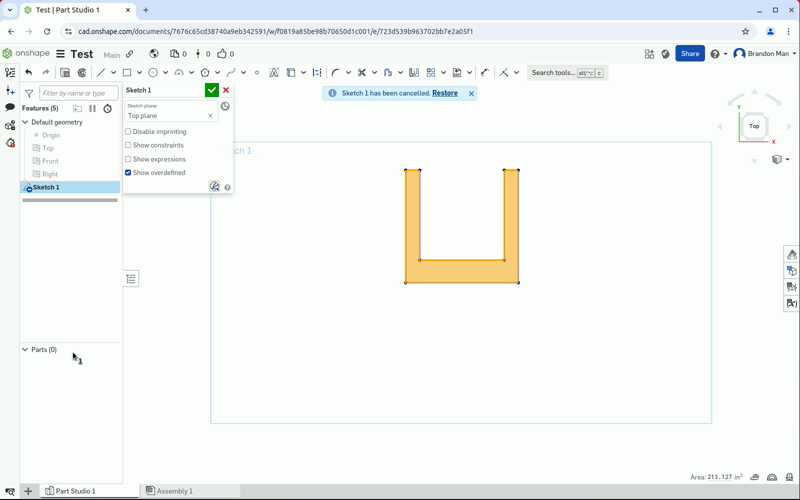
key(shift+e)
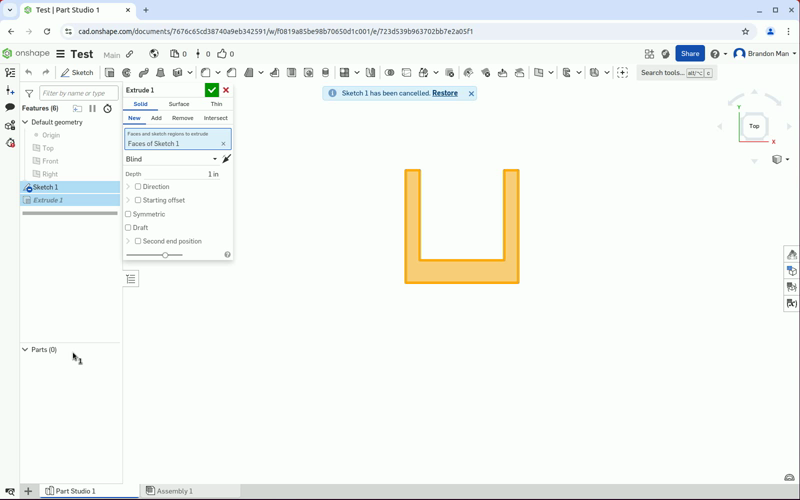
mouse_move(143, 106)
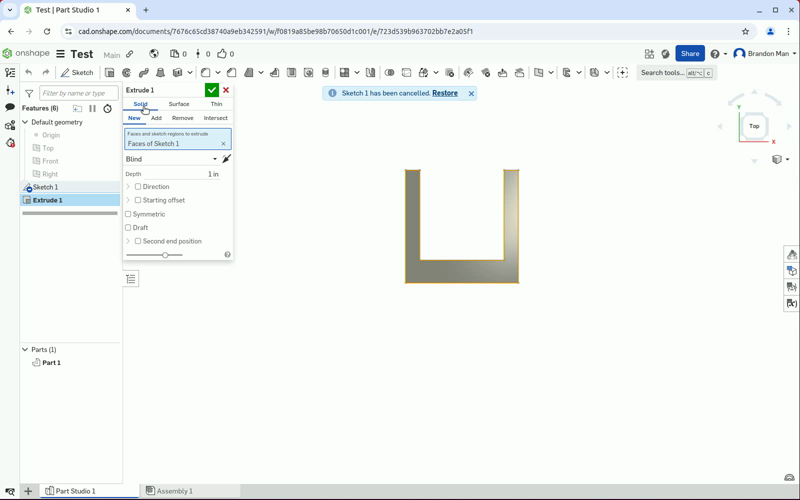
click(143, 106)
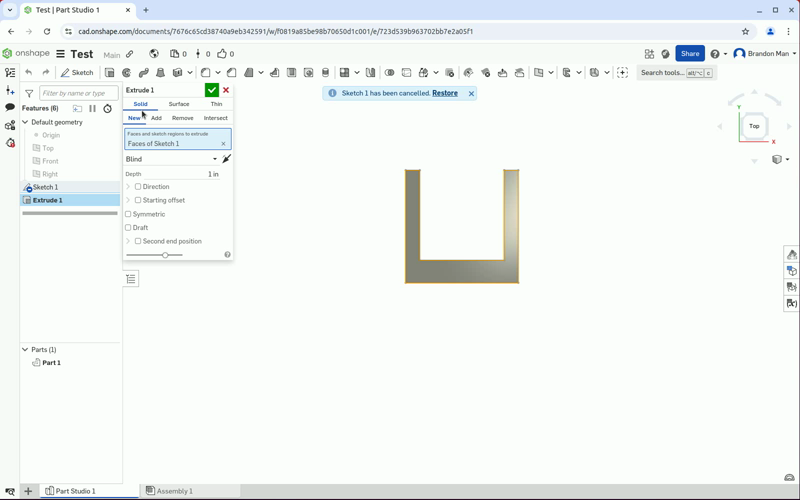
mouse_move(137, 120)
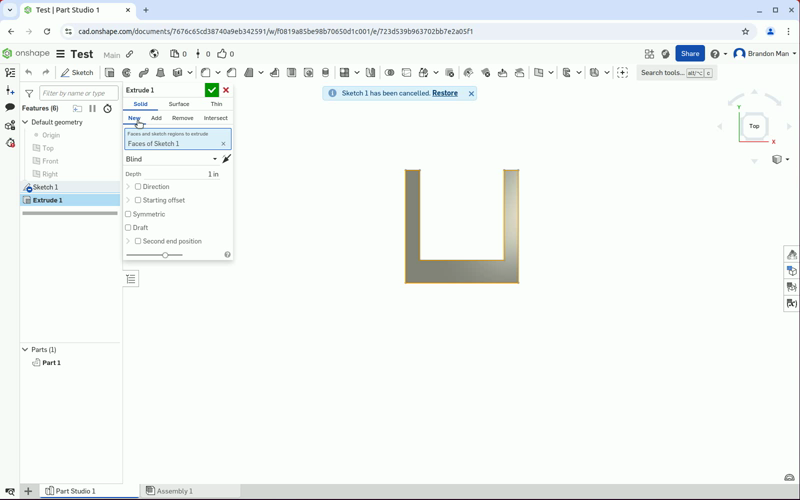
click(137, 120)
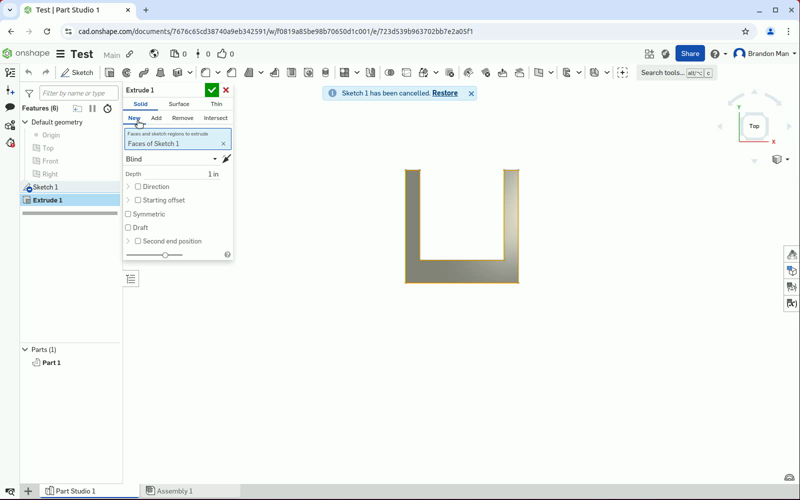
key(tab, 4)
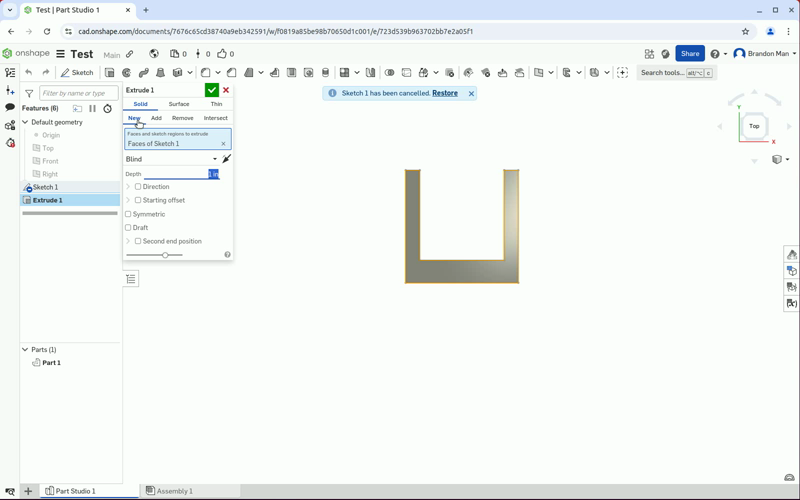
text(23.108)
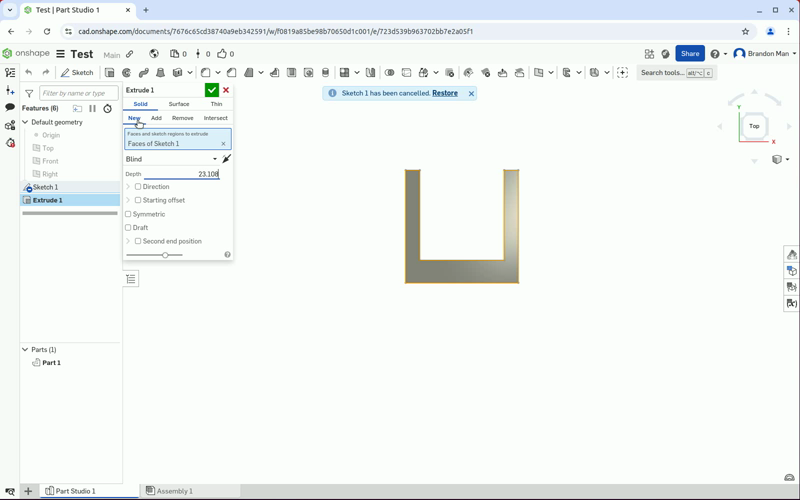
key(enter)
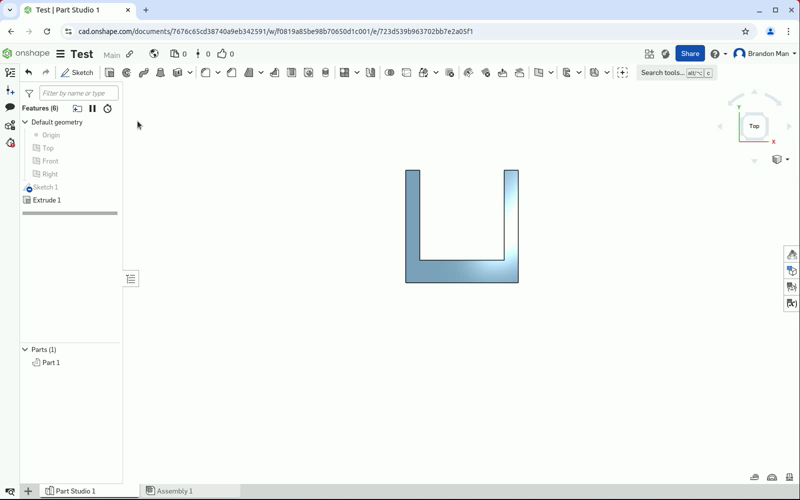
key(shift+h)
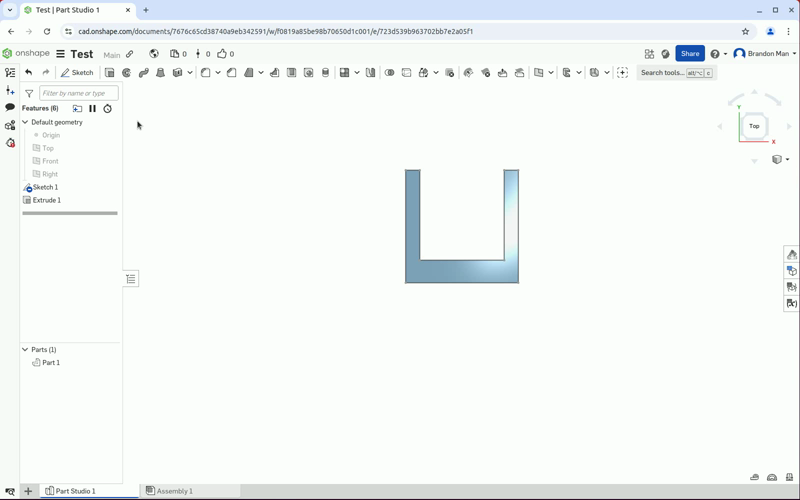
key(shift+h)
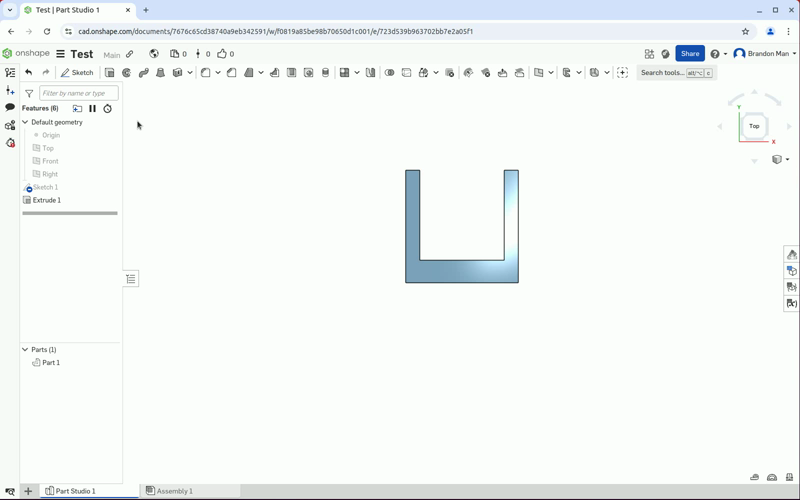
mouse_move(73, 189)
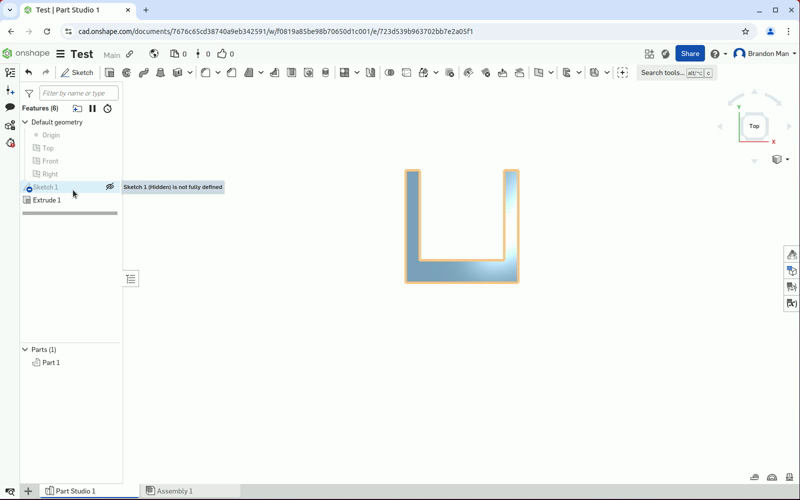
click(73, 189)
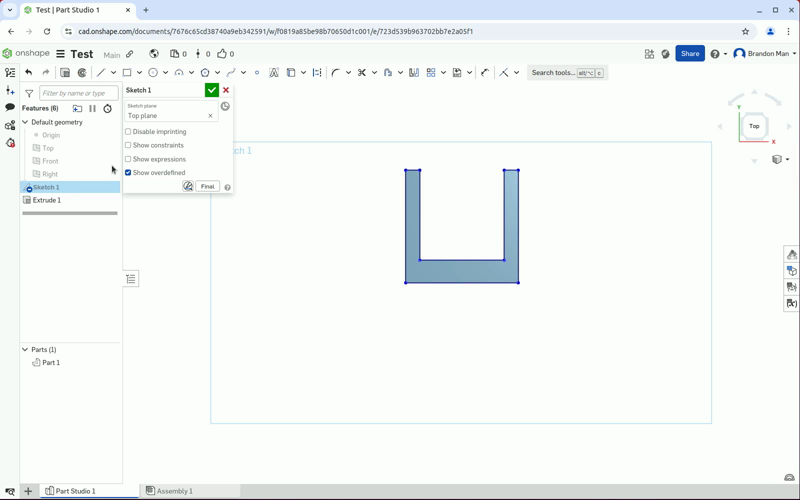
mouse_move(229, 92)
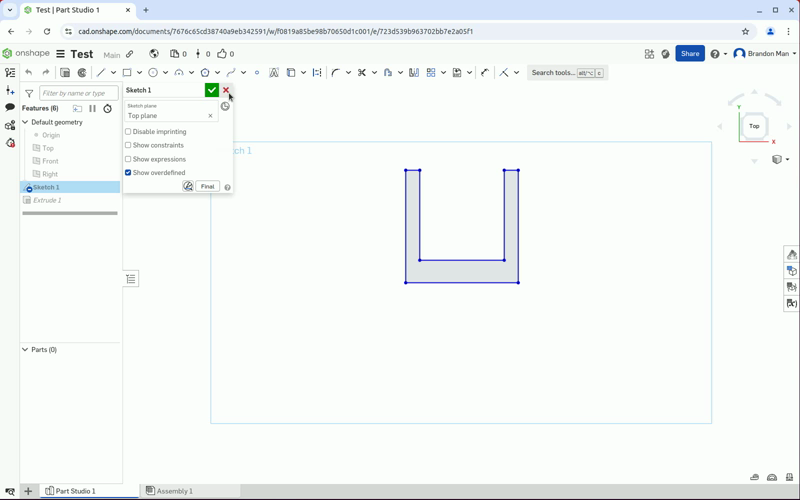
click(229, 92)
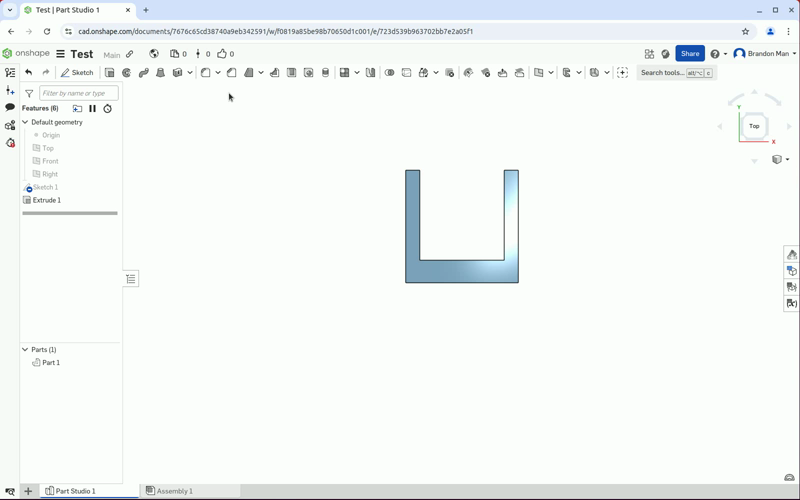
mouse_move(73, 352)
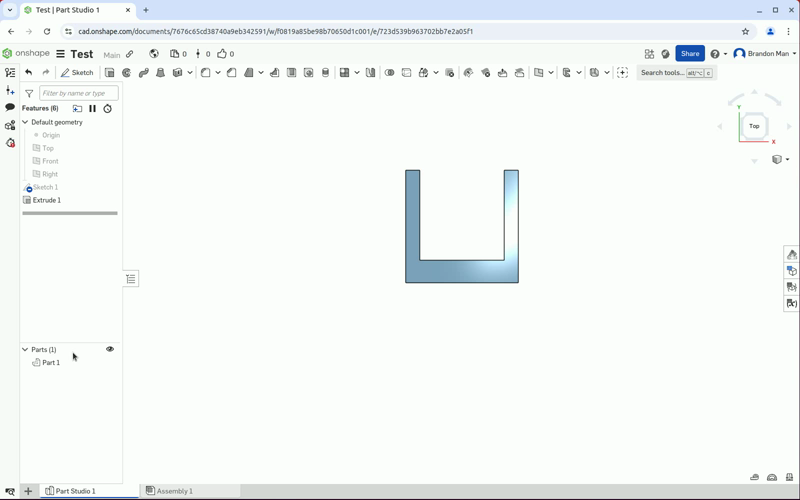
key(y)
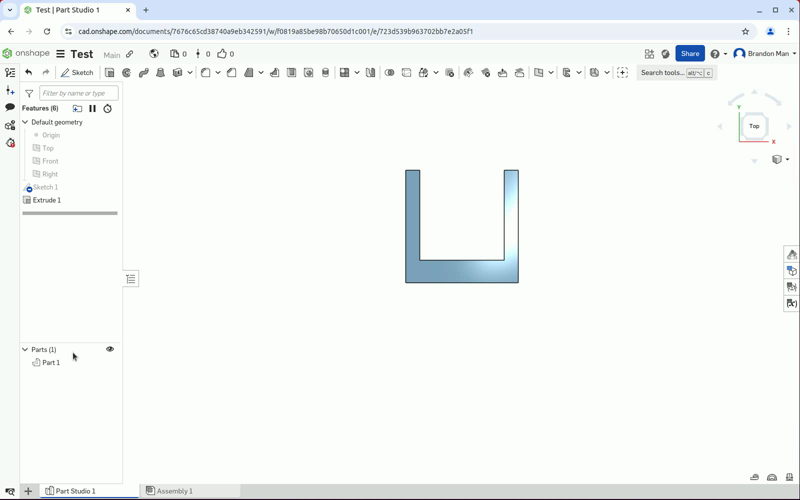
key(shift+p)
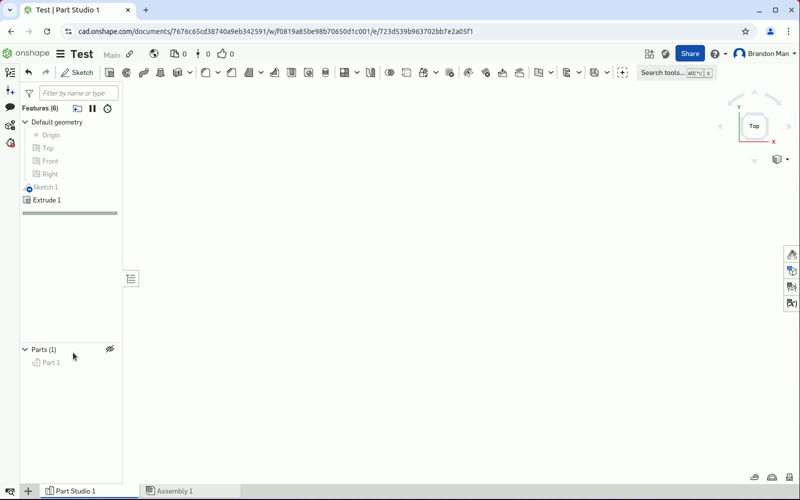
key(space)
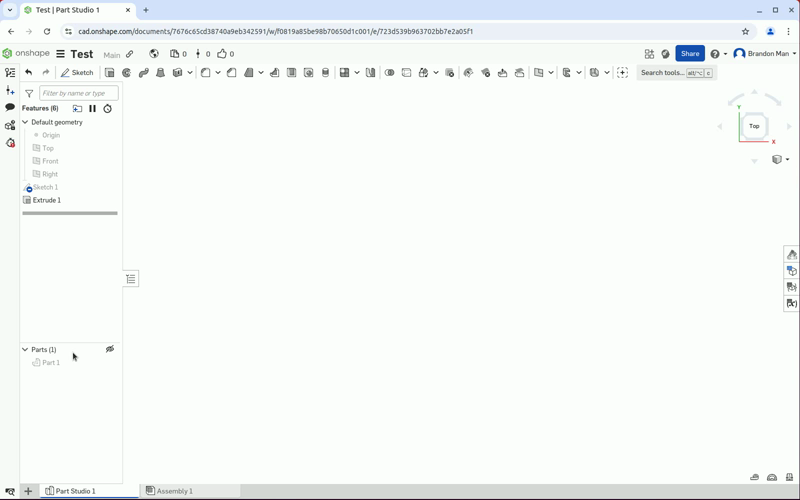
key_down(shift)
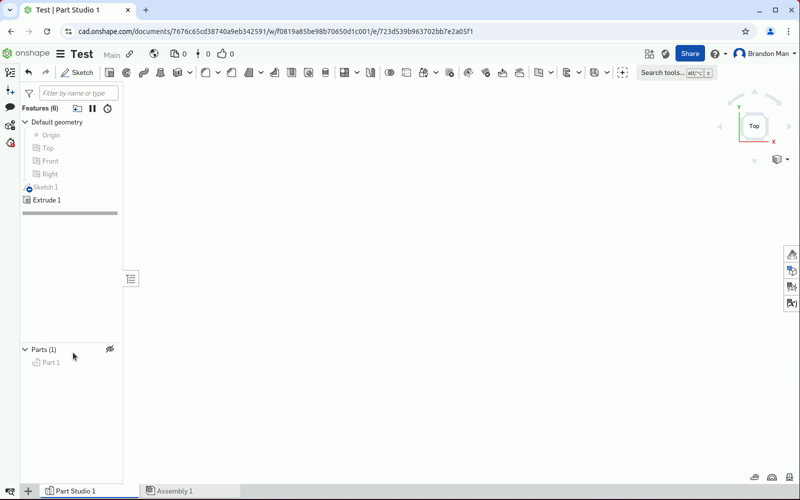
key(up)
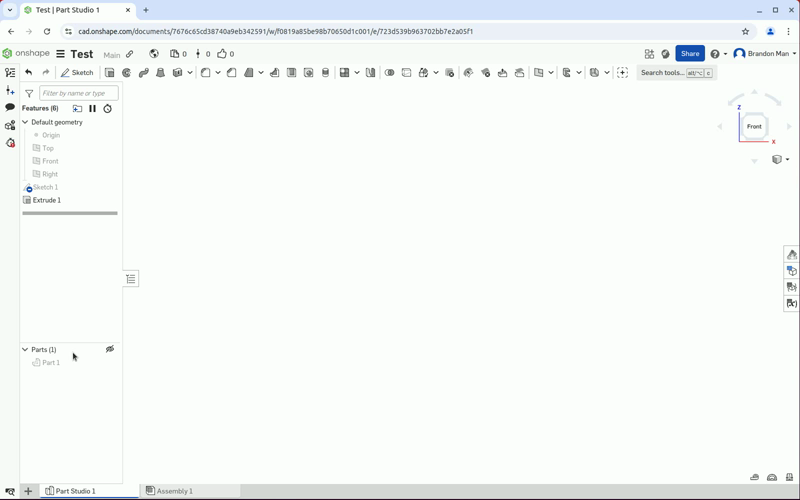
key_up(shift)
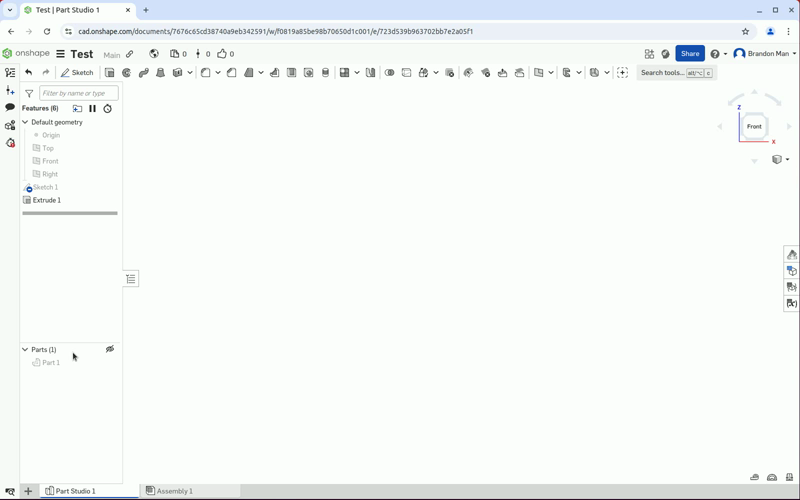
mouse_move(73, 352)
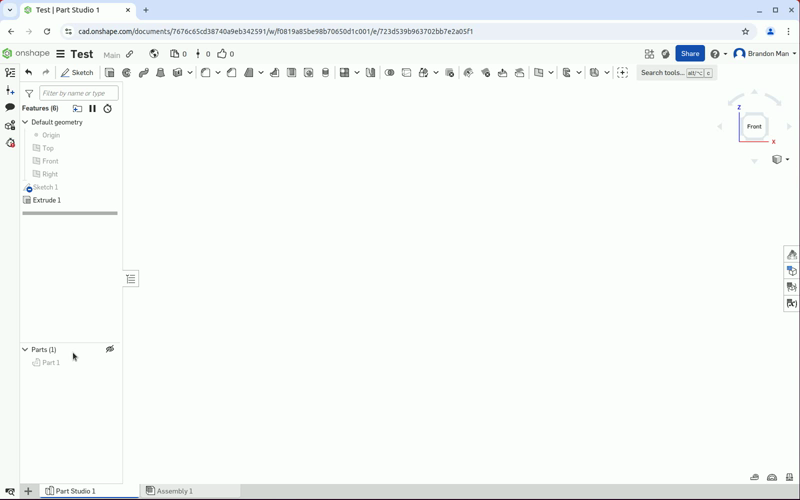
key(shift+y)
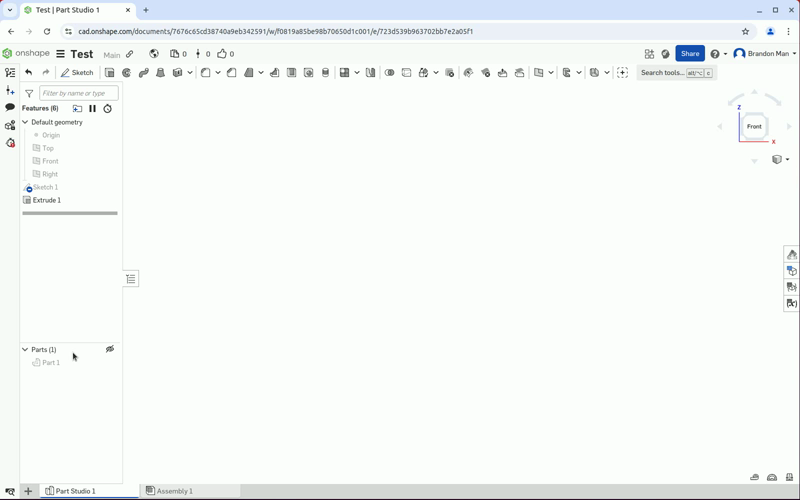
key(shift+s)
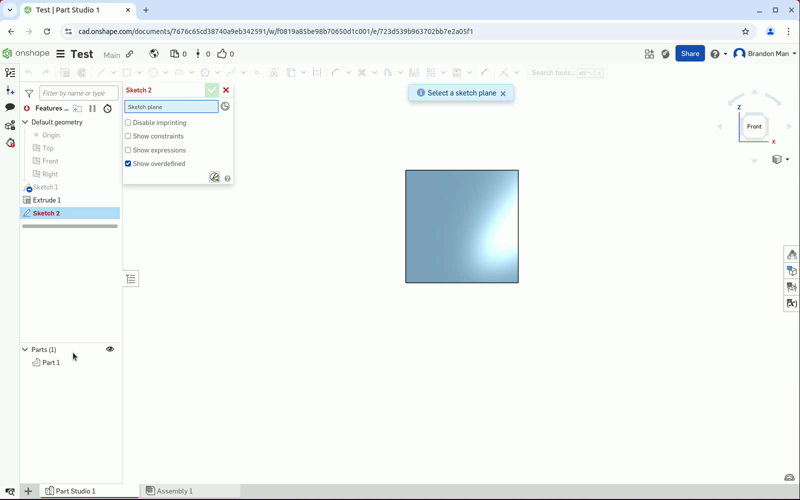
mouse_move(73, 163)
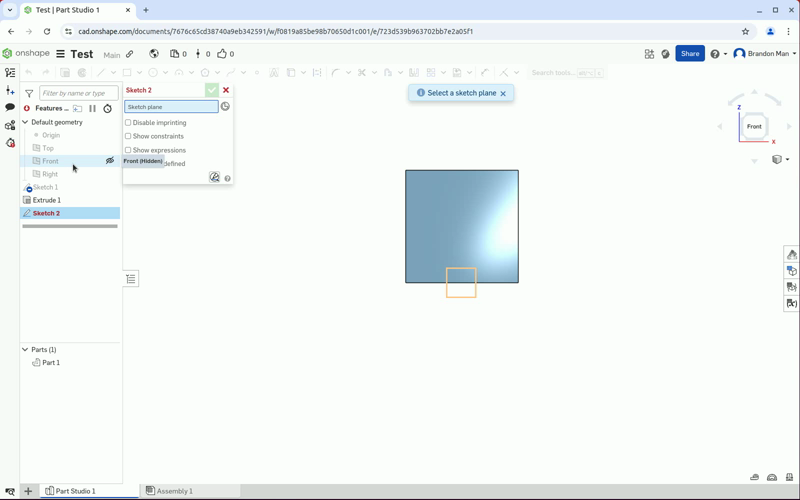
click(73, 163)
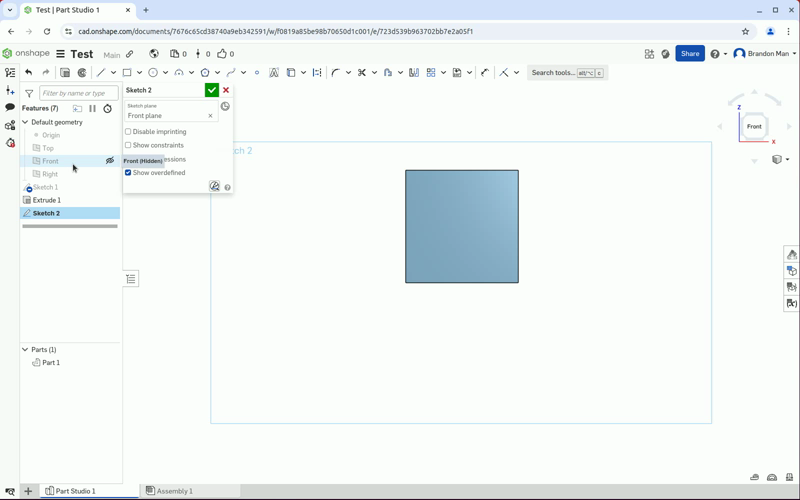
mouse_move(73, 352)
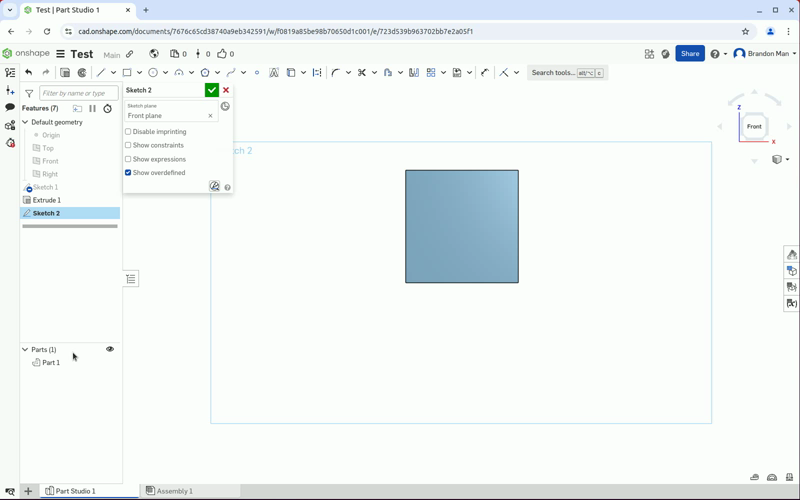
key(y)
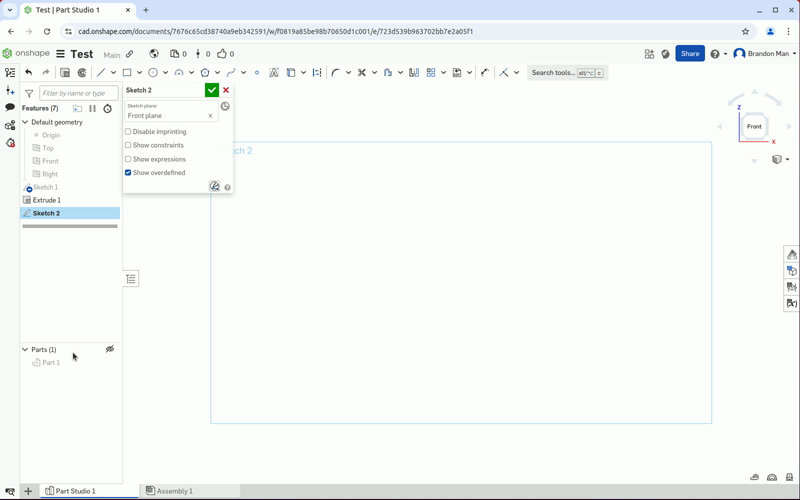
key(c)
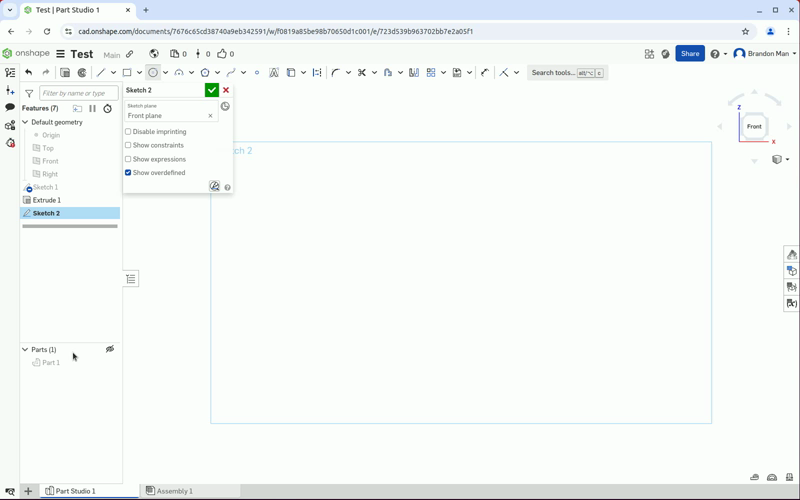
key_down(shift)
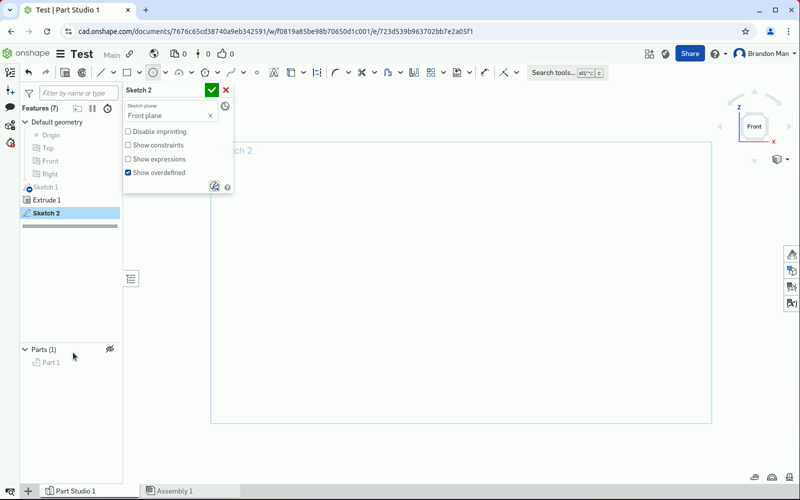
mouse_move(461, 226)
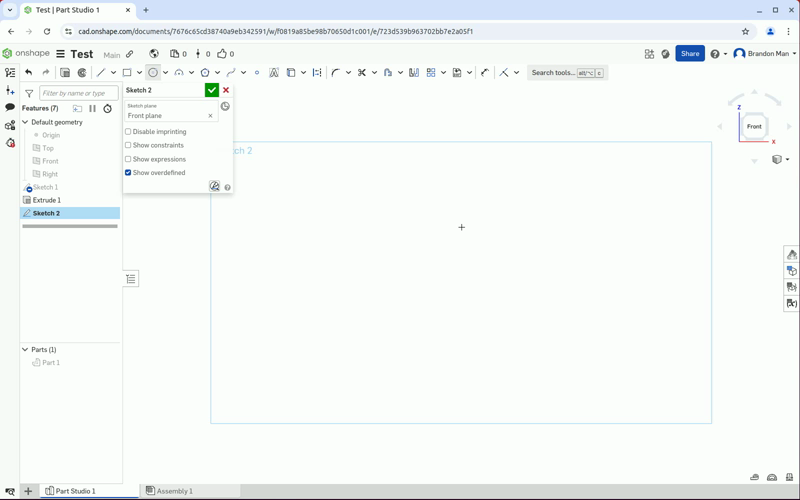
click(461, 226)
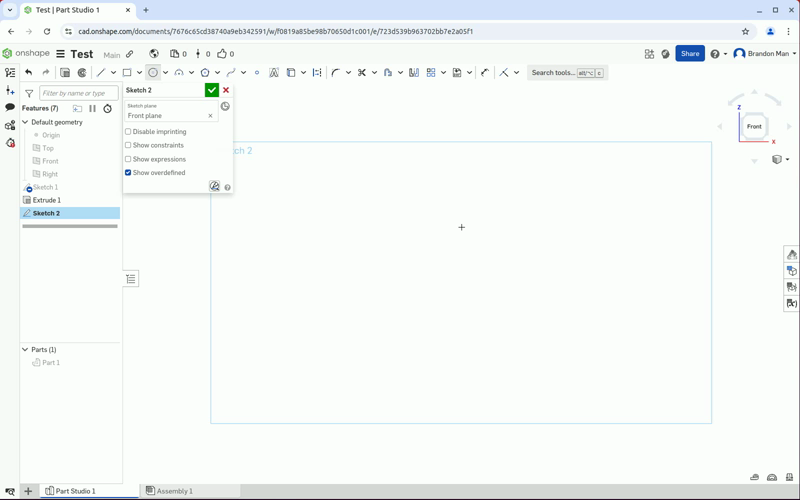
key_up(shift)
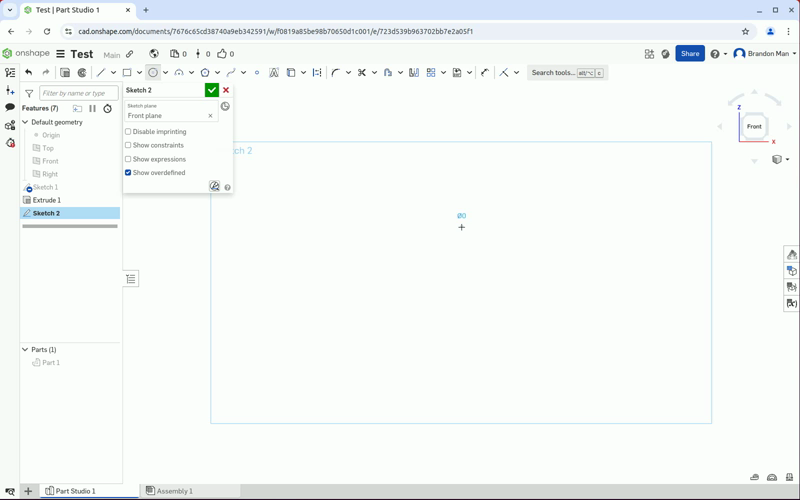
mouse_move(505, 226)
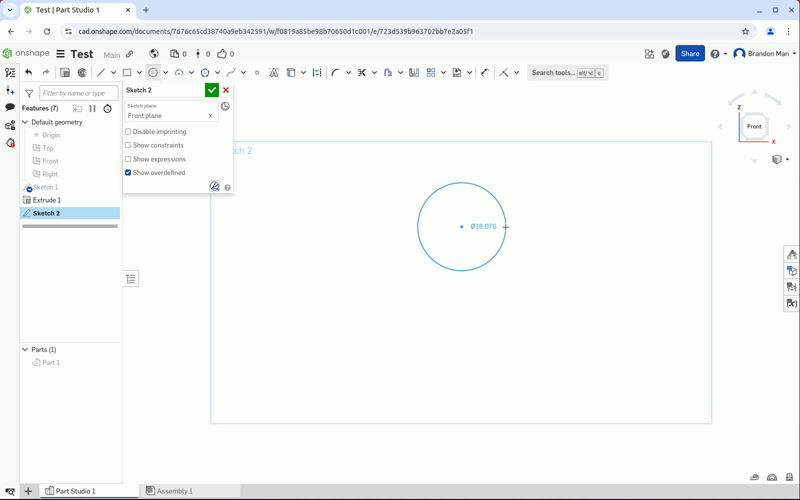
click(505, 226)
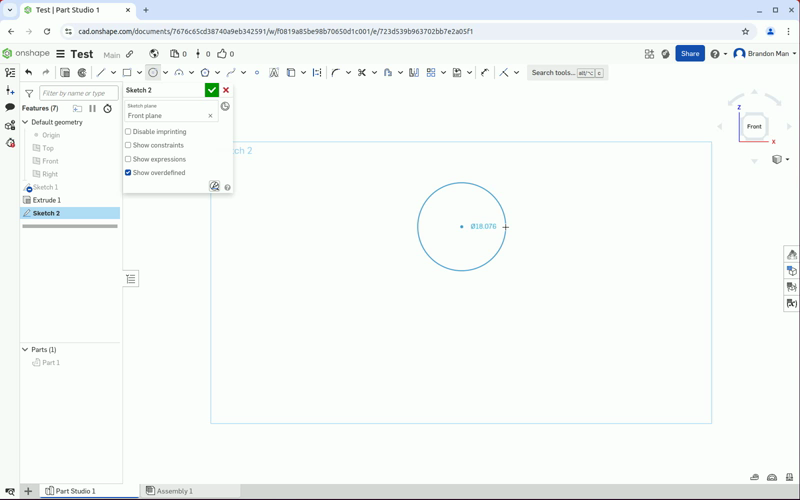
key(esc)
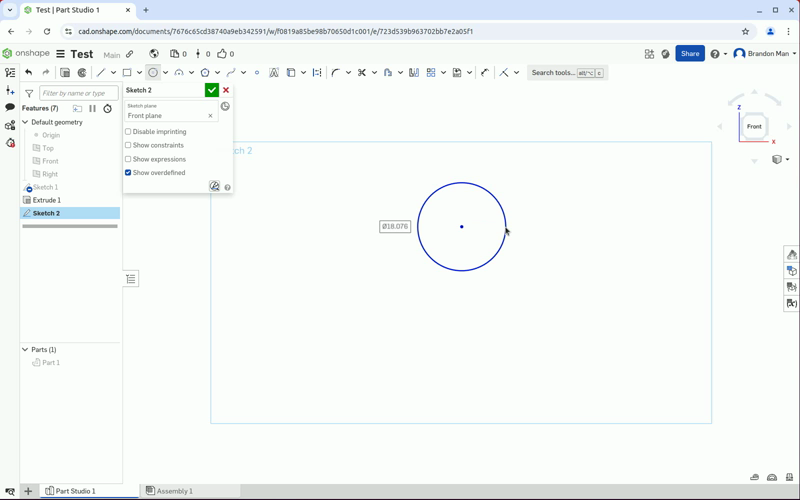
mouse_move(442, 254)
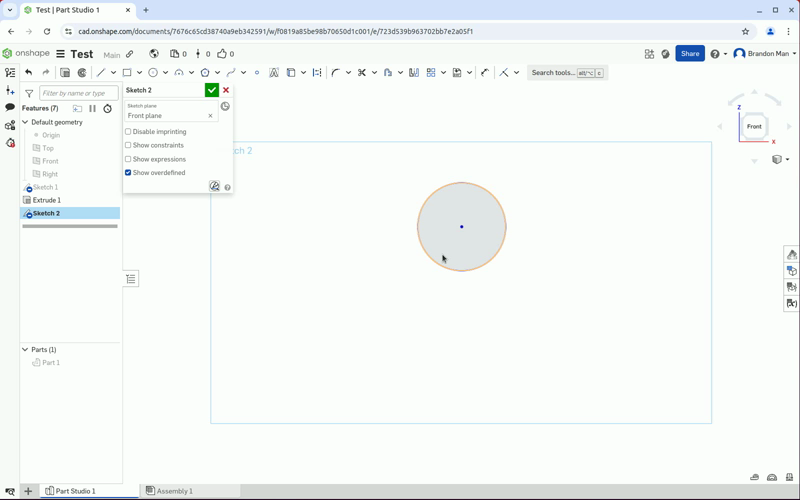
click(442, 254)
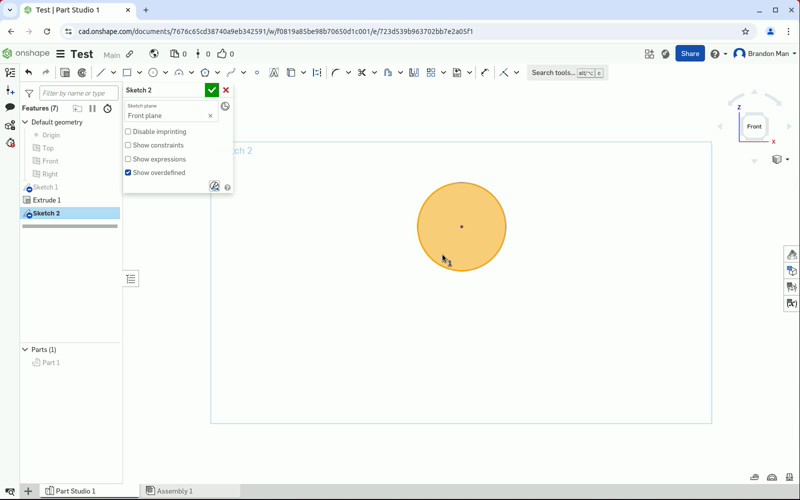
mouse_move(73, 352)
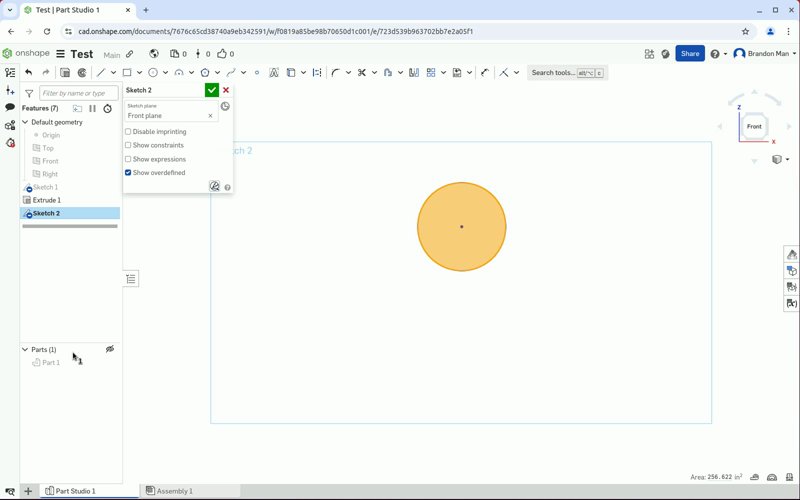
key(shift+y)
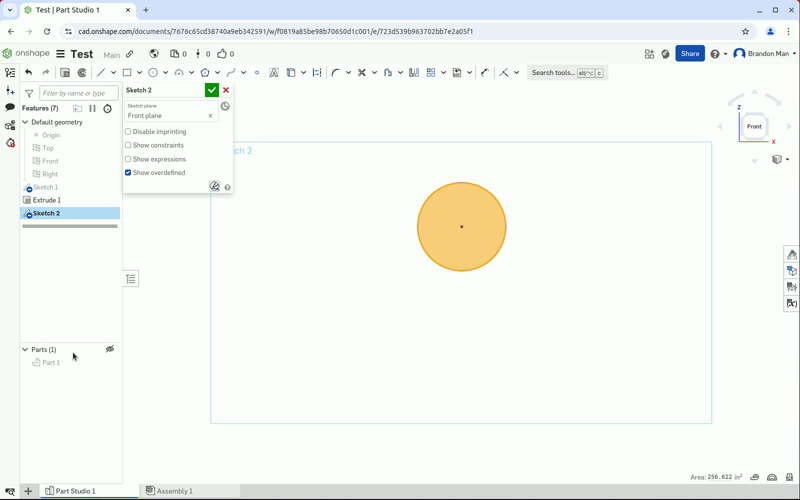
key(shift+e)
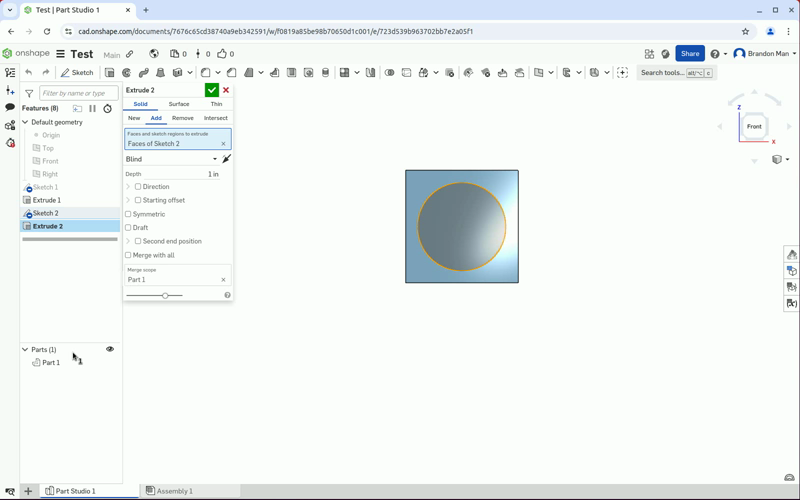
mouse_move(143, 106)
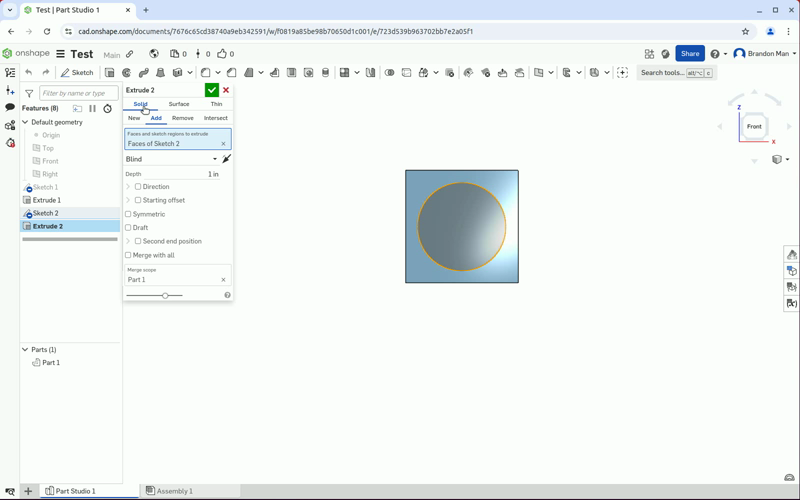
click(143, 106)
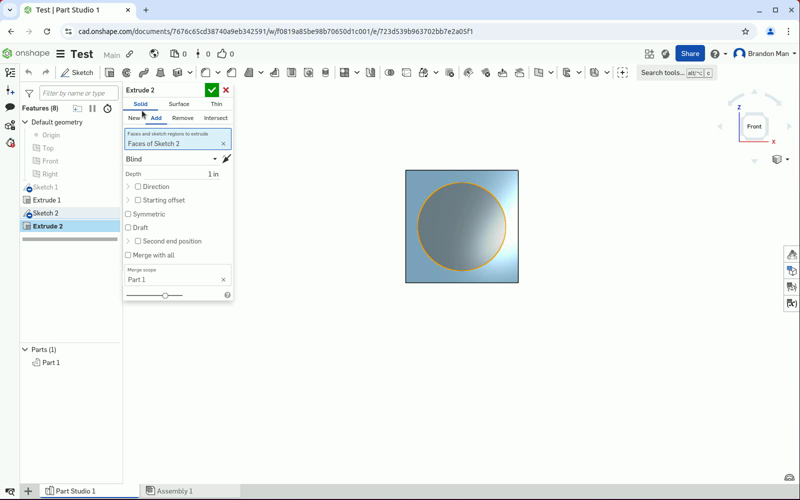
mouse_move(137, 120)
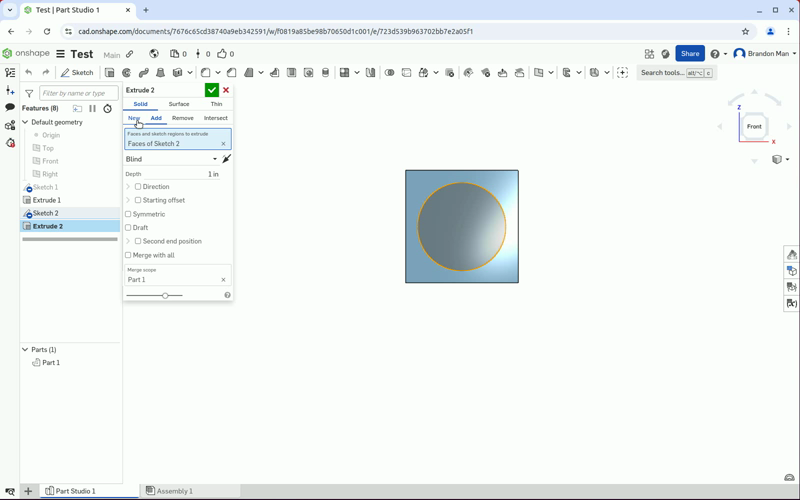
click(137, 120)
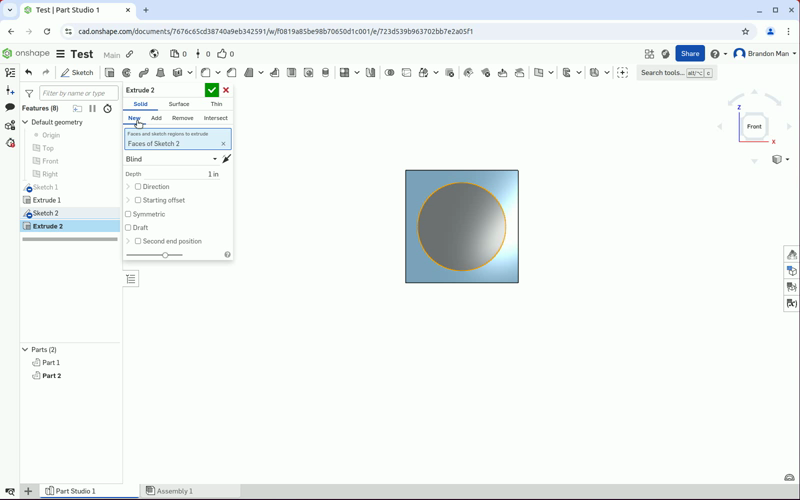
key(tab, 4)
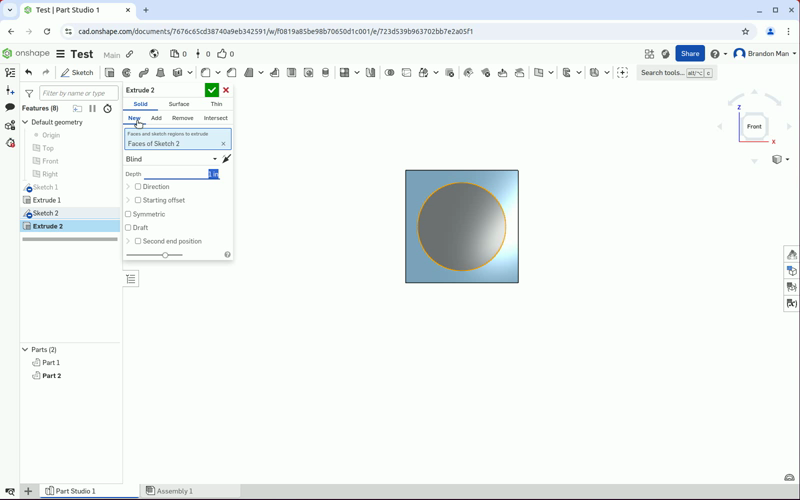
text(4.574)
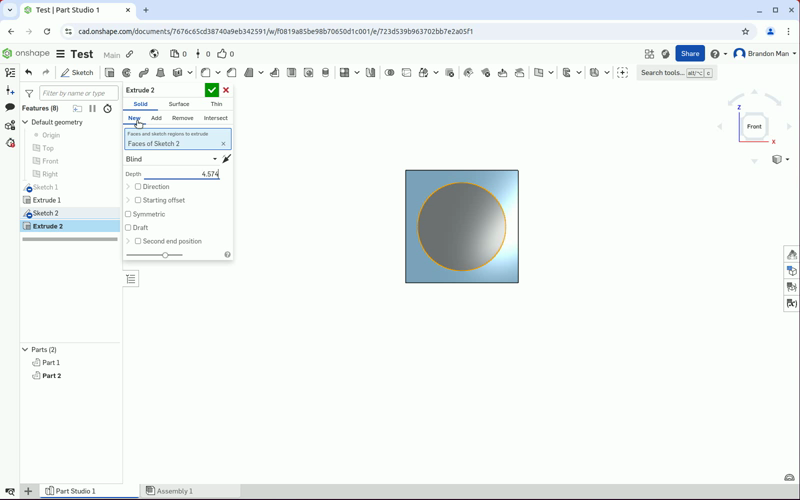
key(enter)
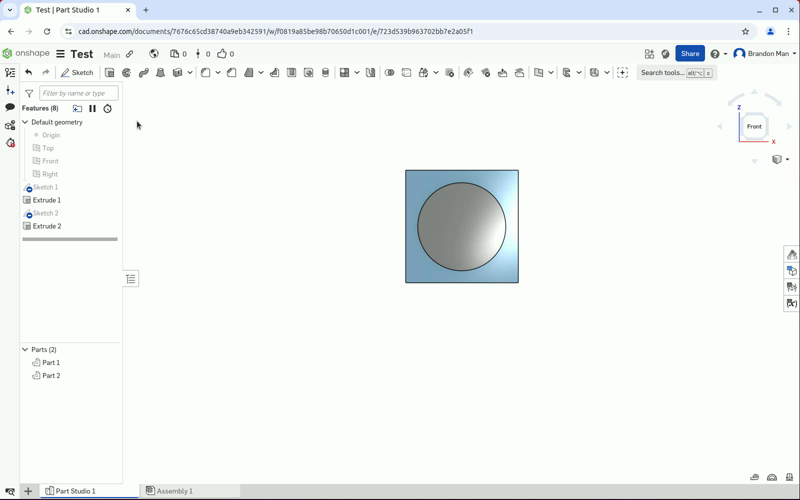
key(shift+h)
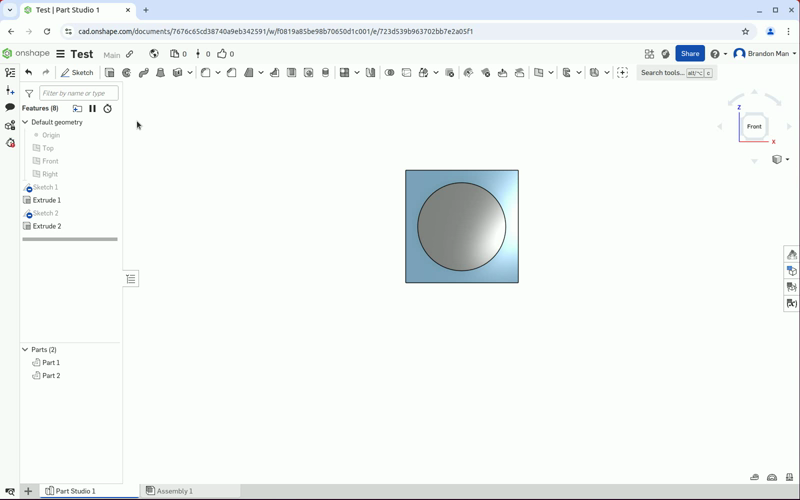
key(shift+h)
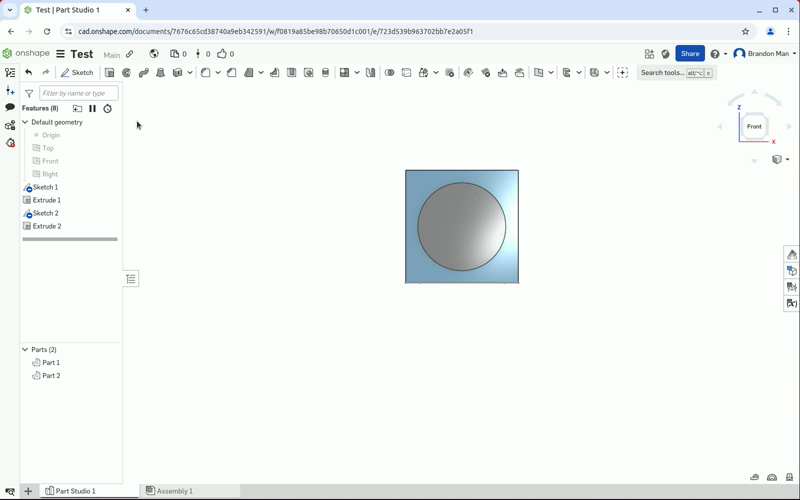
key(shift+7)
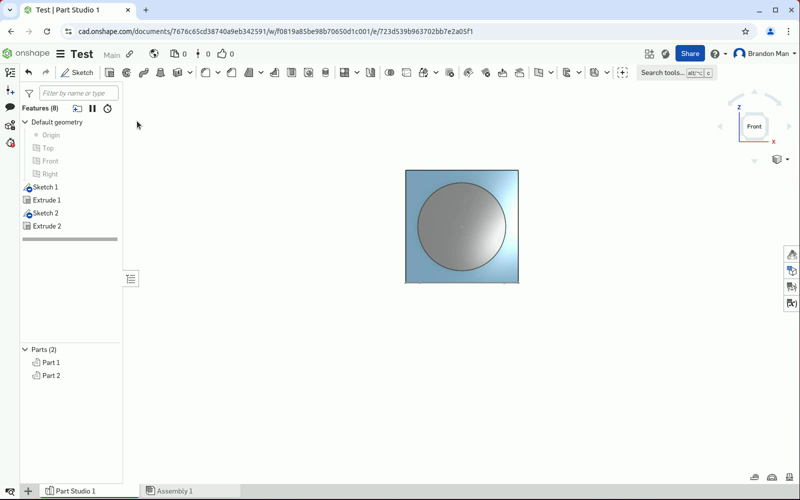
key(left, 2)
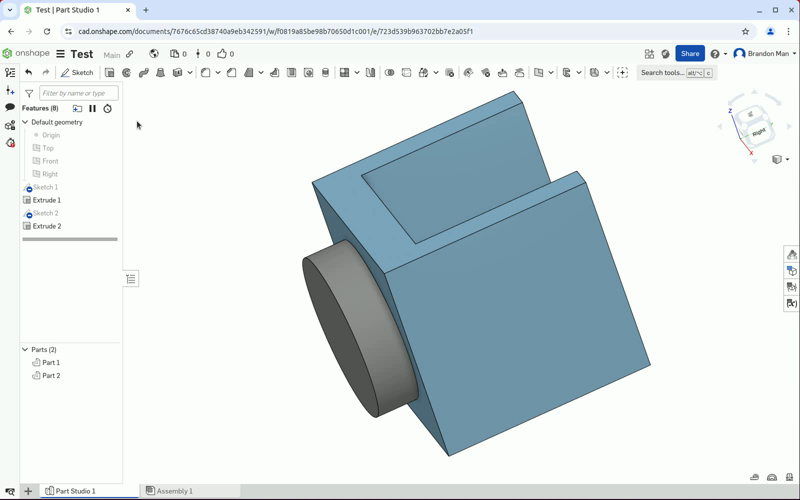
key(down, 2)
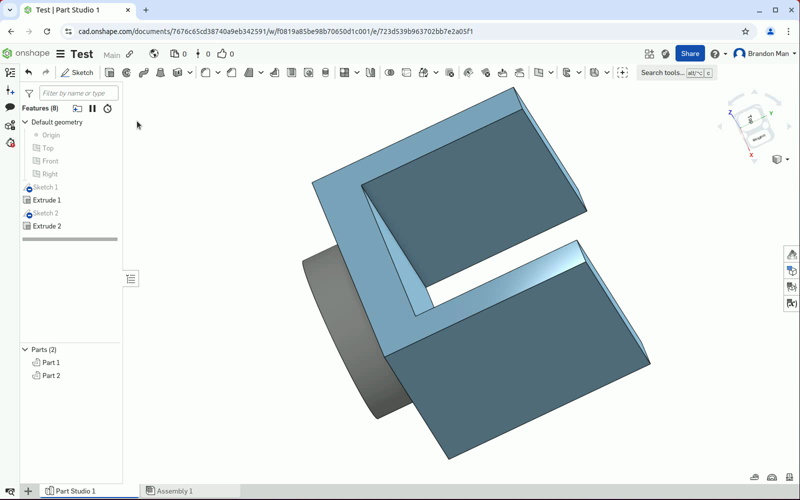
key(up, 2)
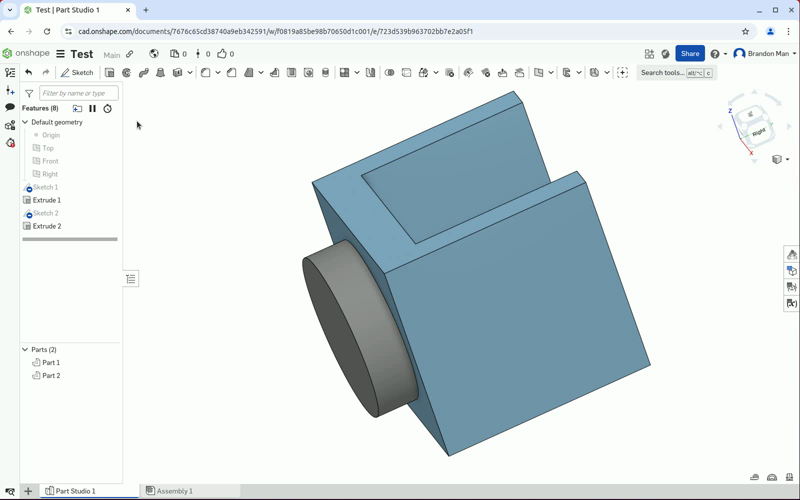
key(right, 2)
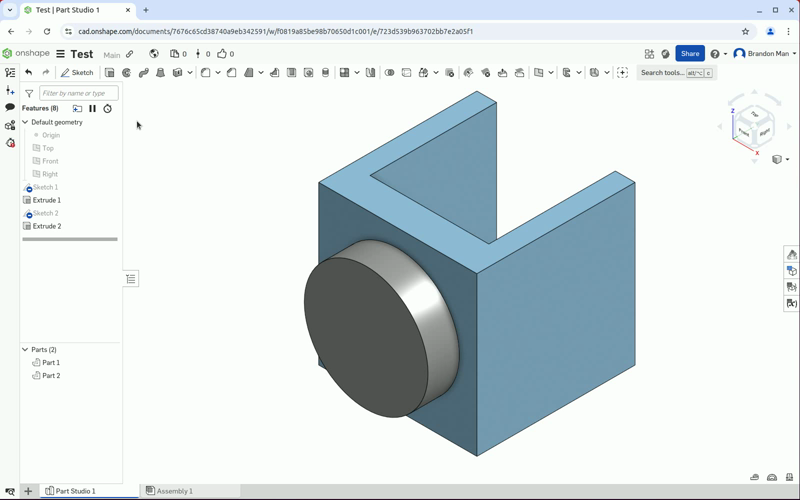
mouse_move(73, 189)
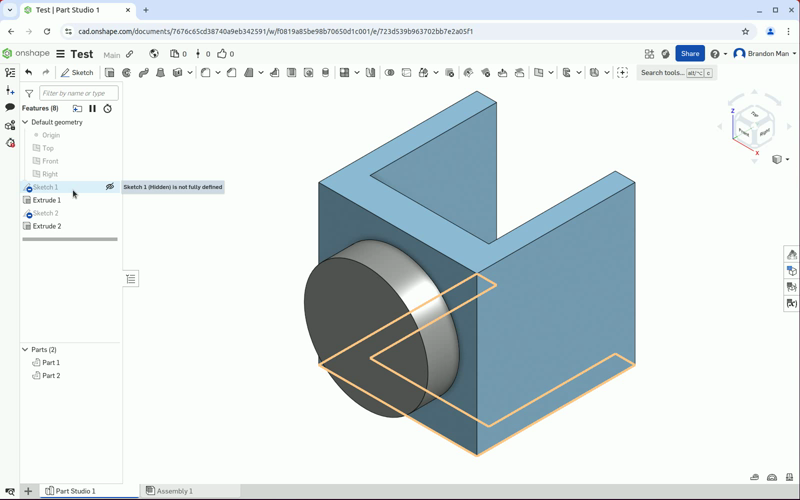
click(73, 189)